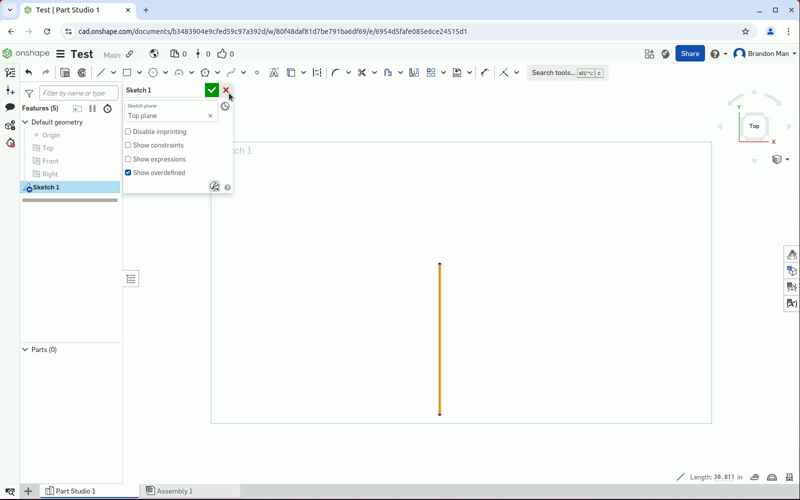
key(shift+h)
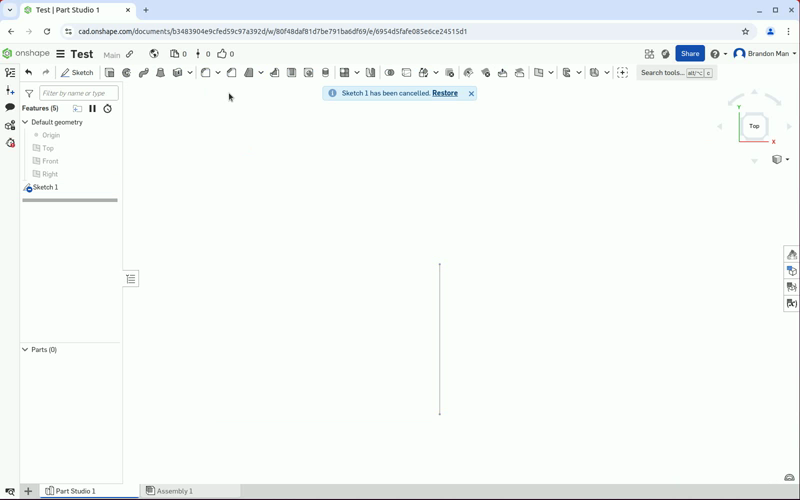
key(shift+s)
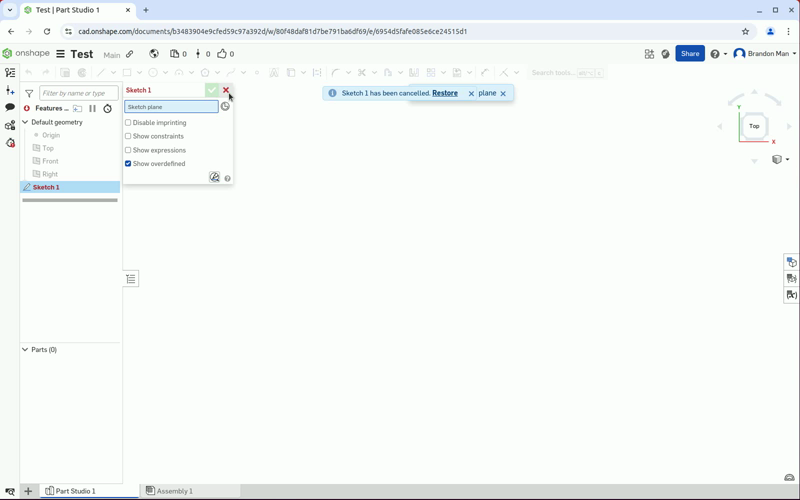
mouse_move(73, 150)
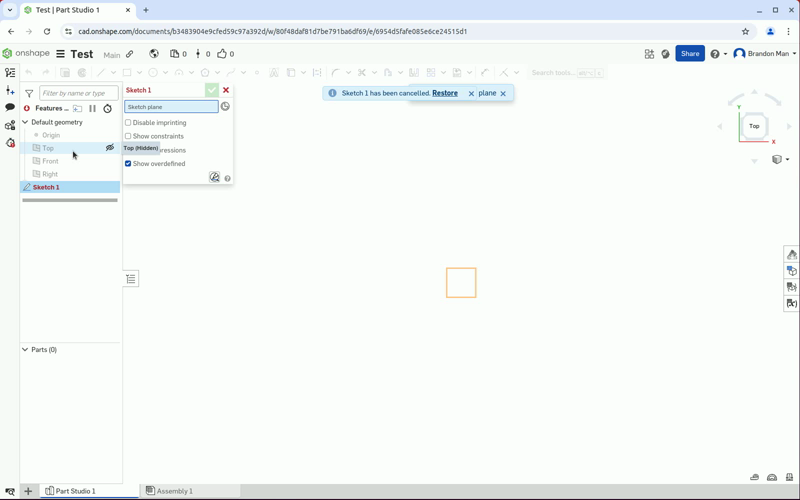
click(73, 150)
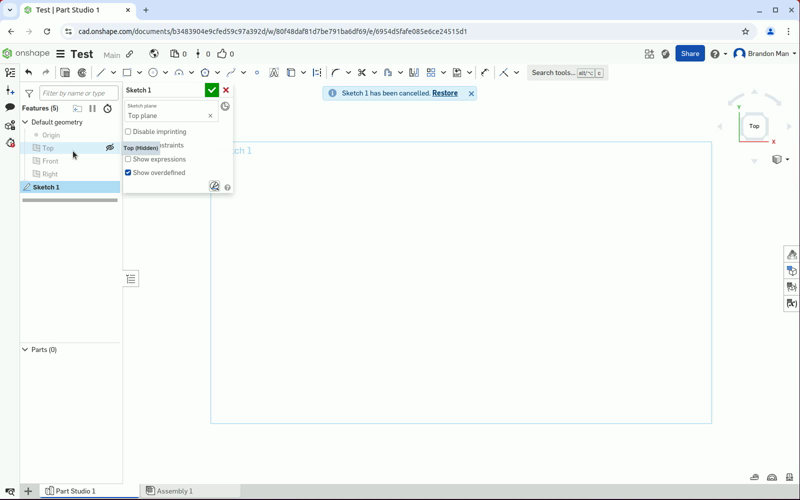
mouse_move(73, 352)
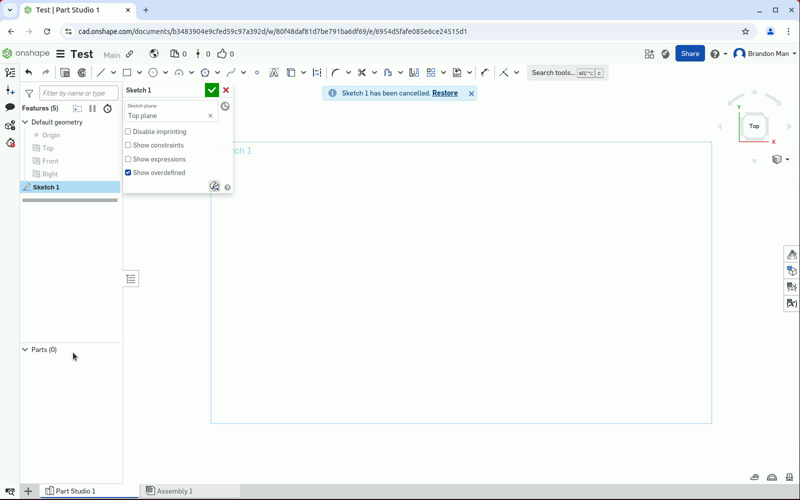
key(y)
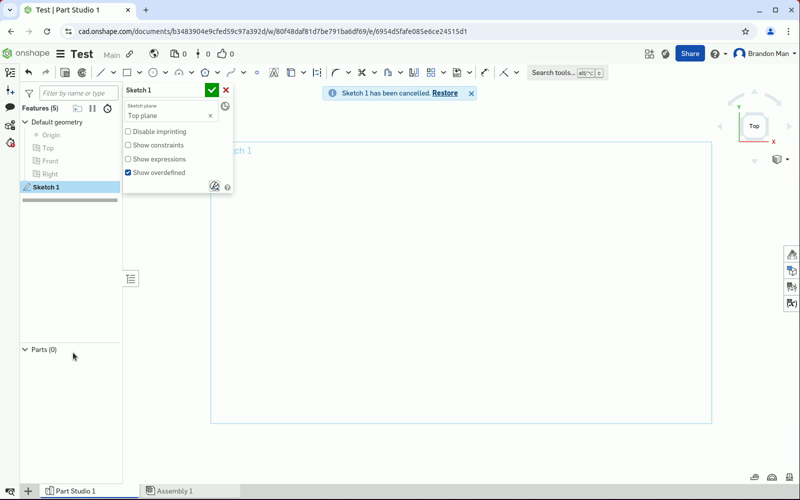
key(c)
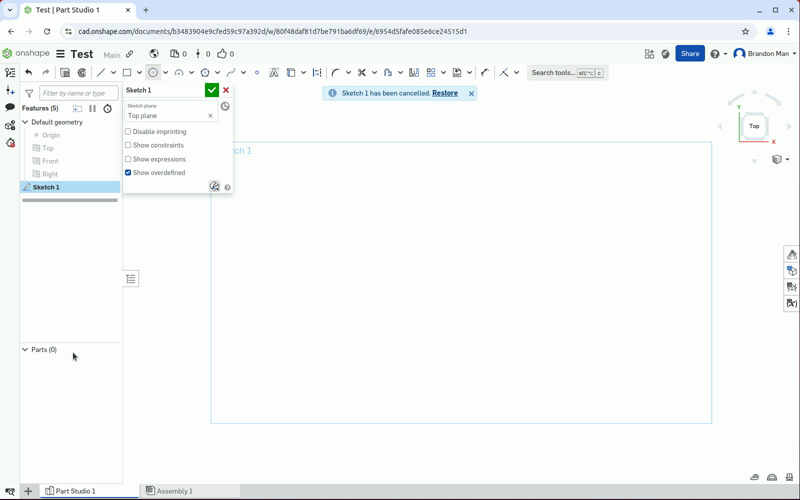
key_down(shift)
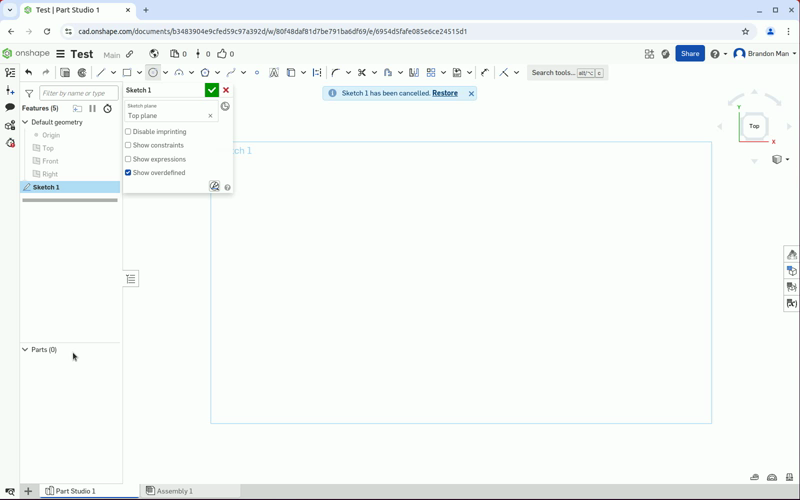
mouse_move(461, 282)
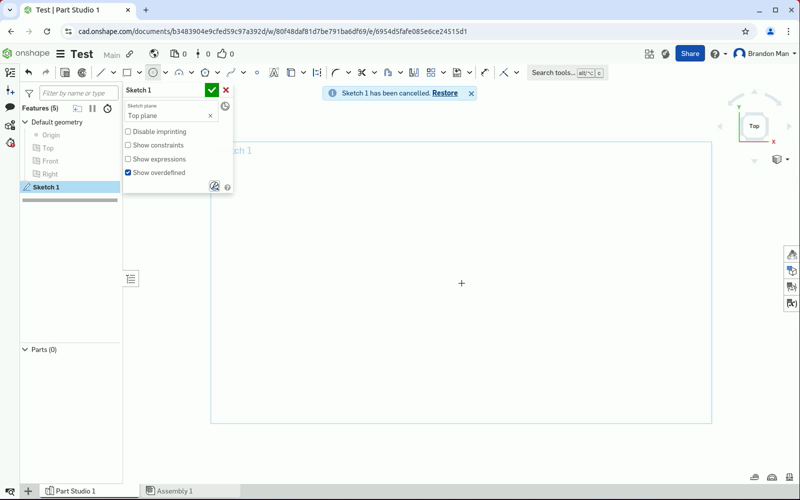
click(461, 282)
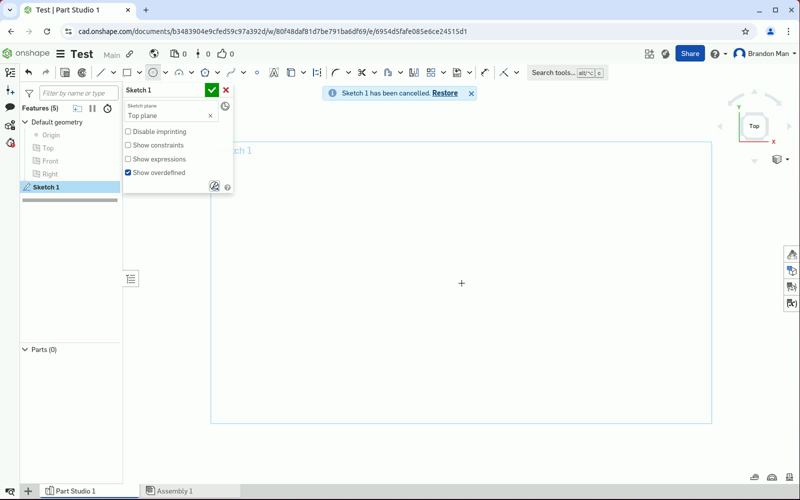
key_up(shift)
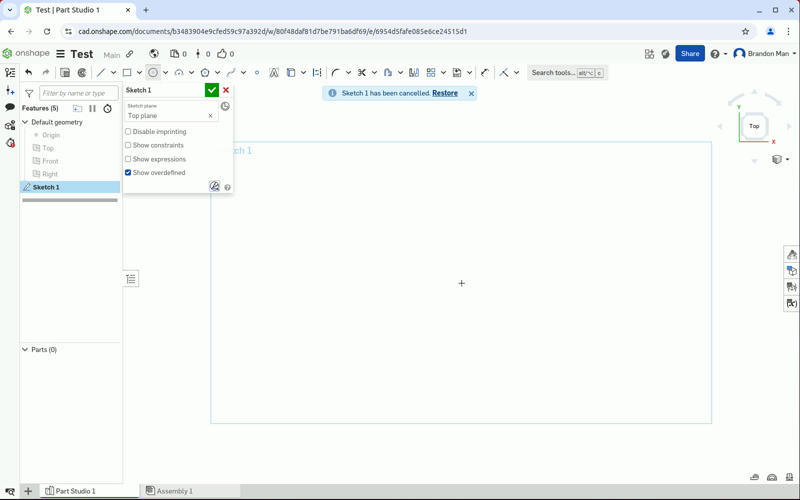
mouse_move(479, 282)
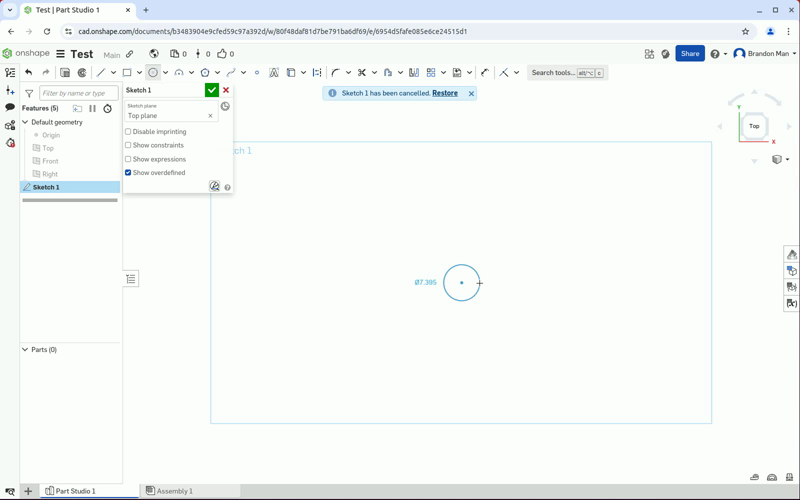
click(479, 282)
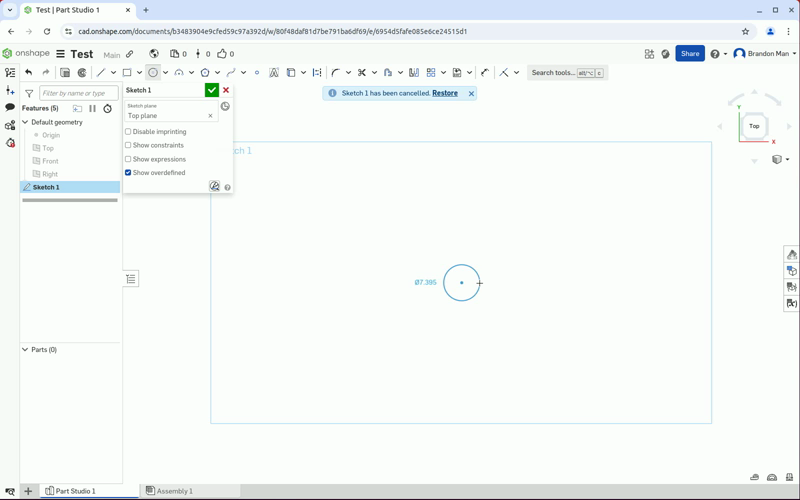
key(esc)
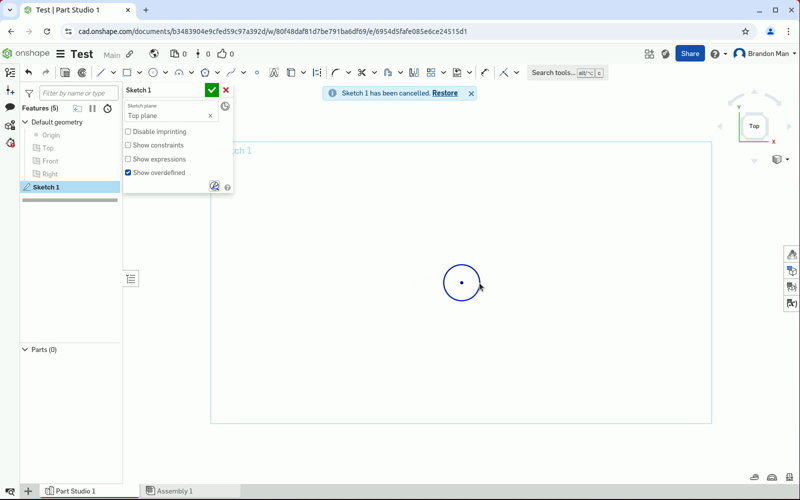
mouse_move(462, 272)
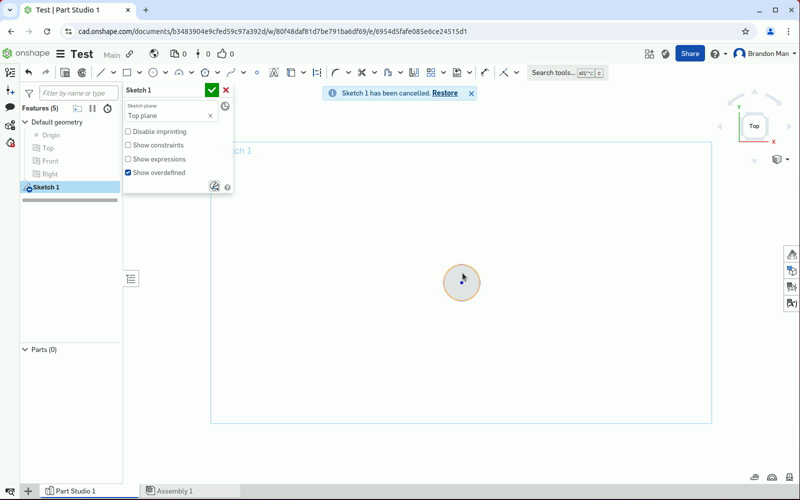
scroll(6)
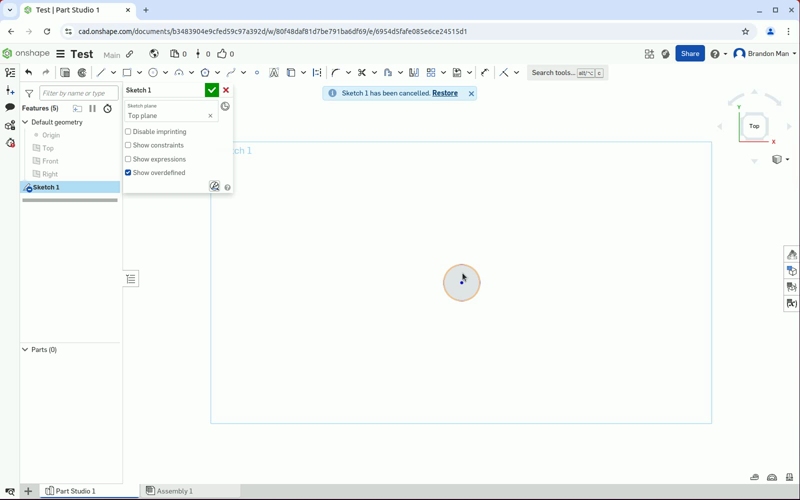
scroll(6)
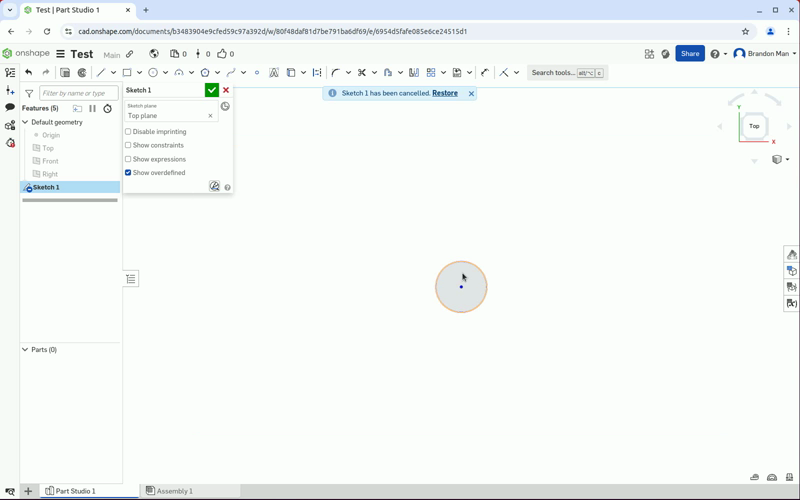
scroll(6)
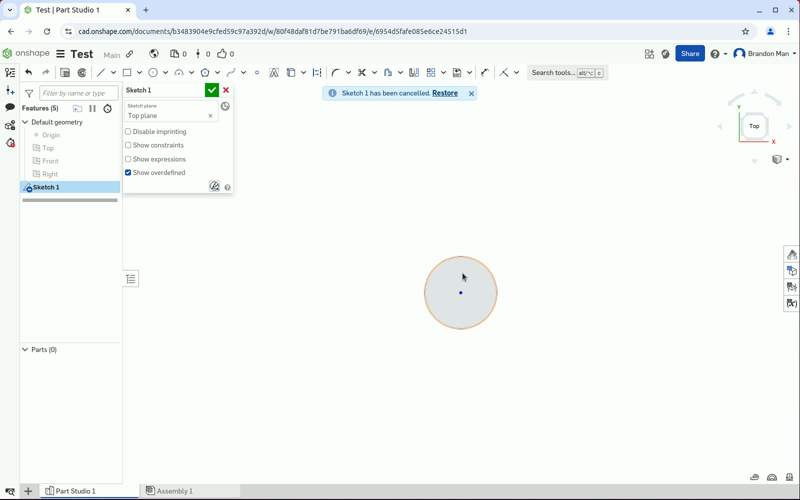
scroll(6)
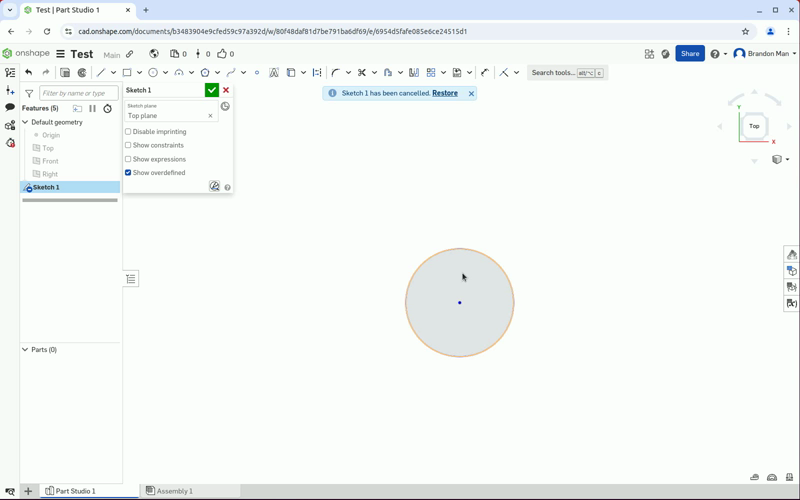
scroll(6)
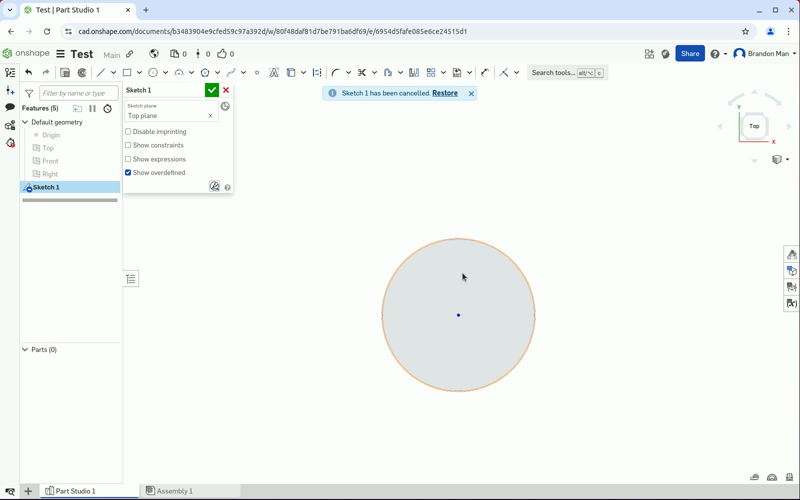
scroll(6)
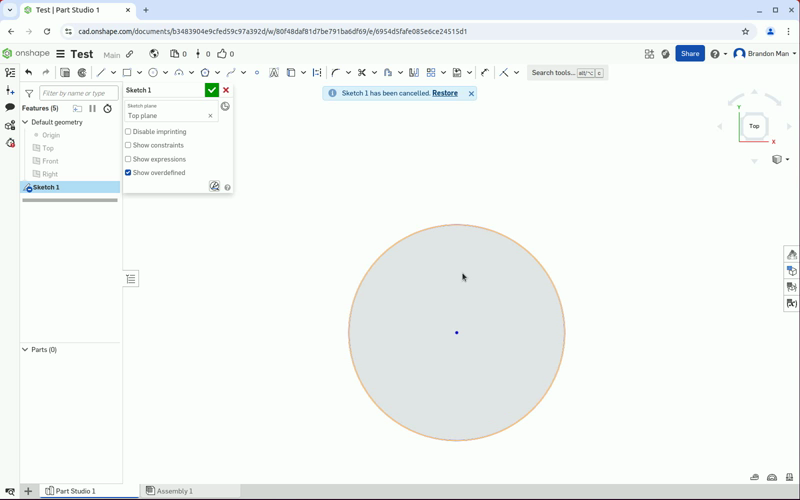
scroll(6)
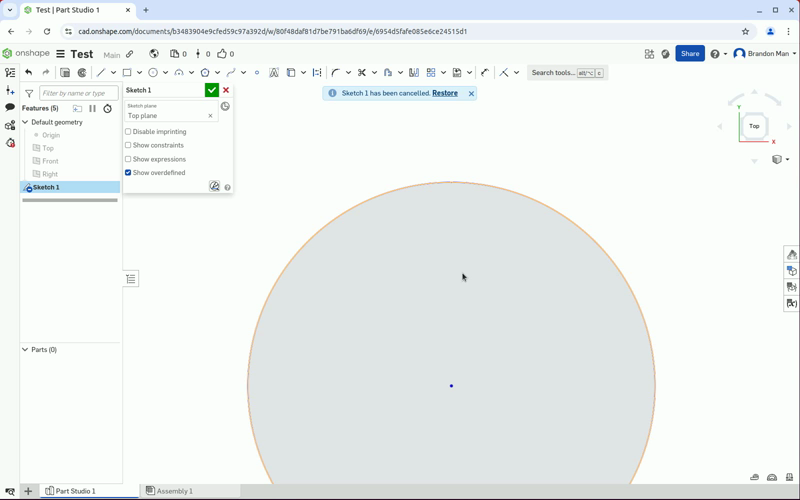
click(462, 272)
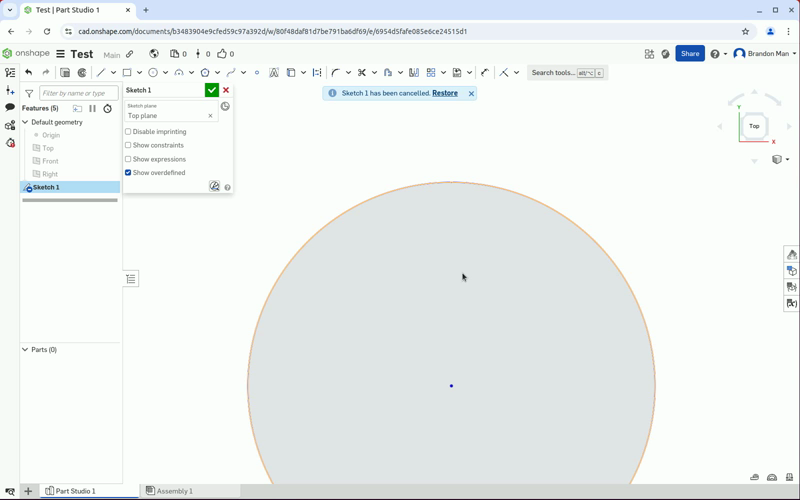
scroll(-6)
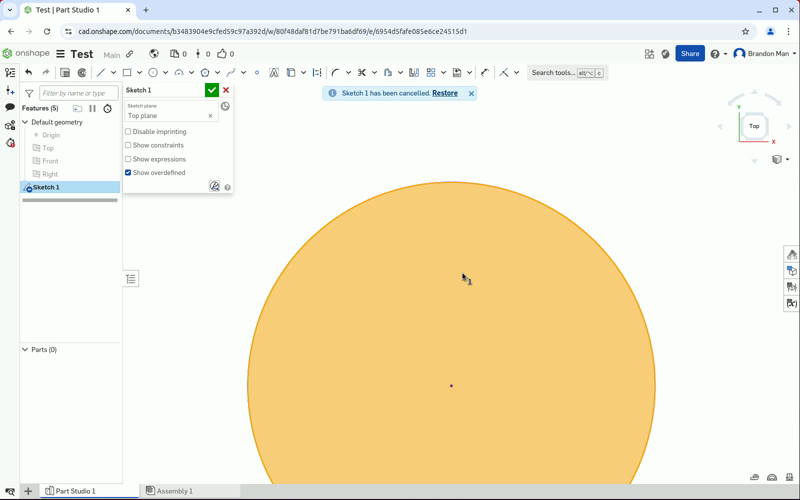
scroll(-6)
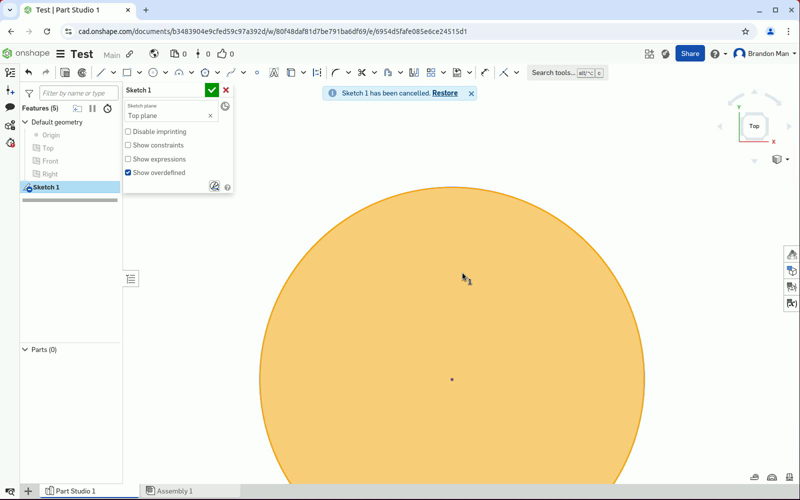
scroll(-6)
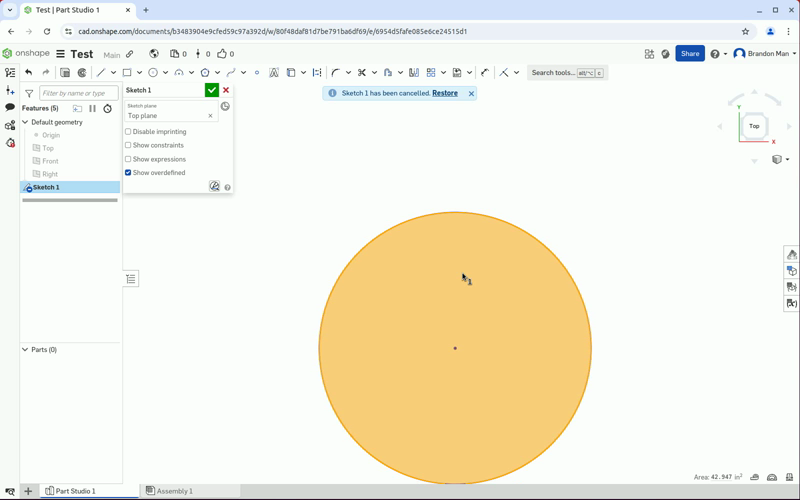
scroll(-6)
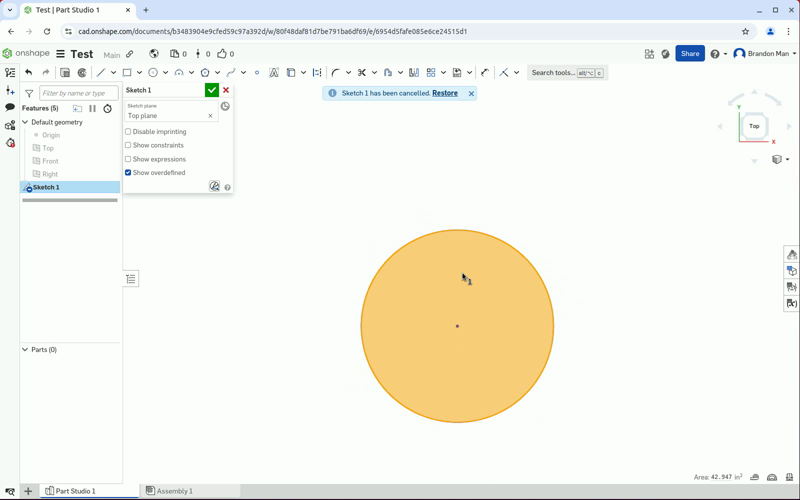
scroll(-6)
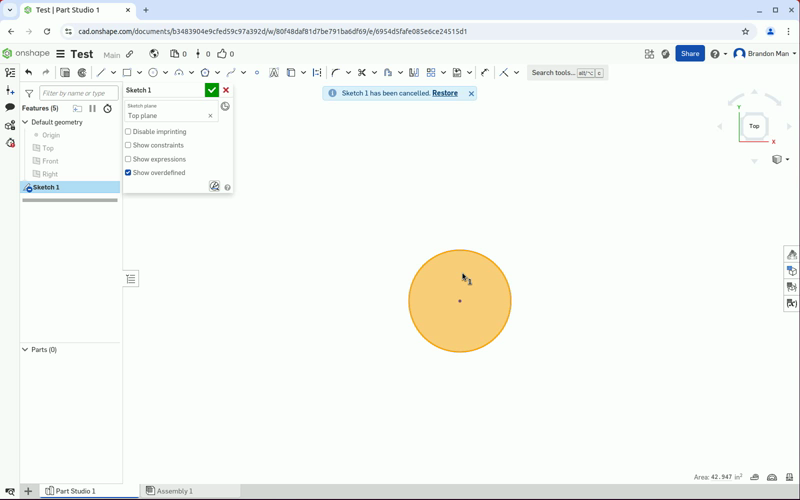
scroll(-6)
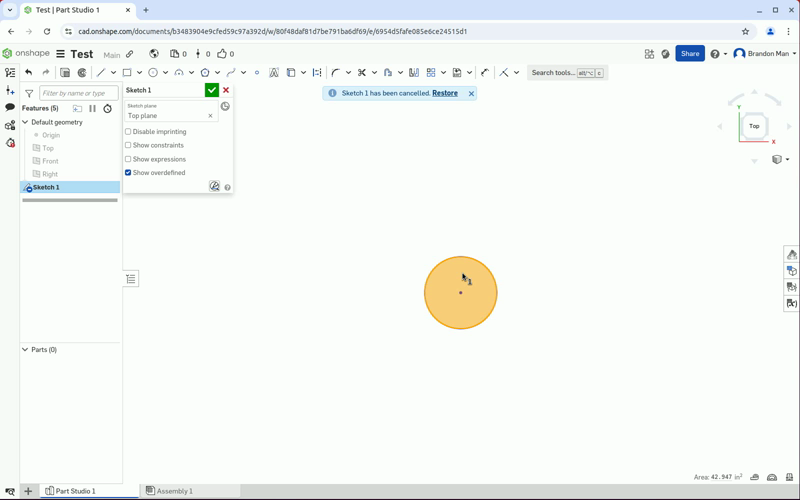
scroll(-6)
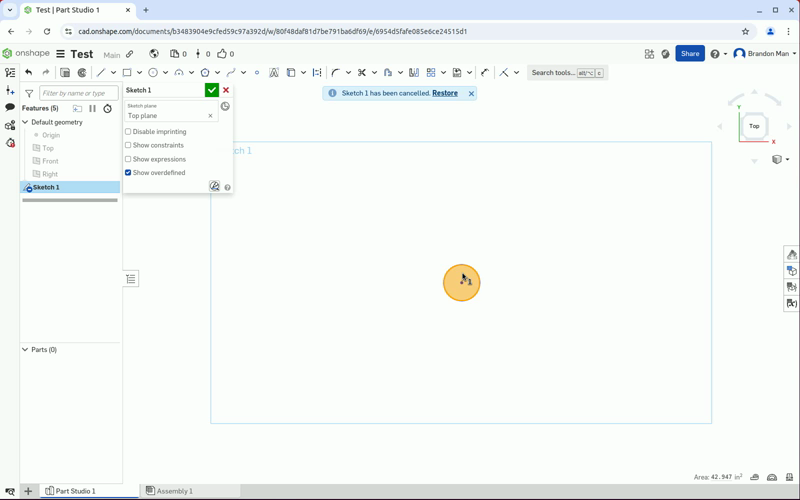
mouse_move(73, 352)
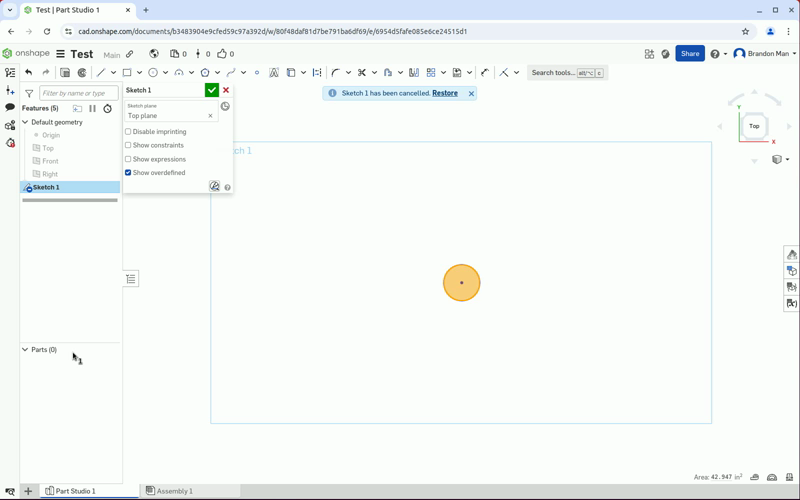
key(shift+y)
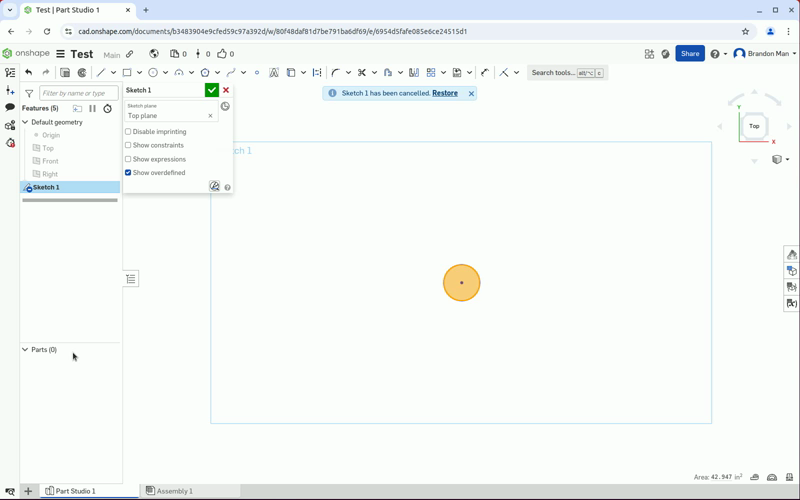
key(shift+e)
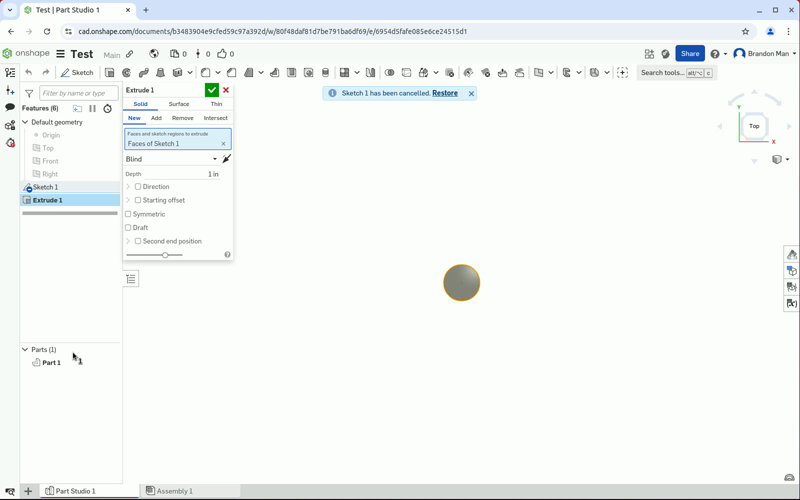
mouse_move(143, 106)
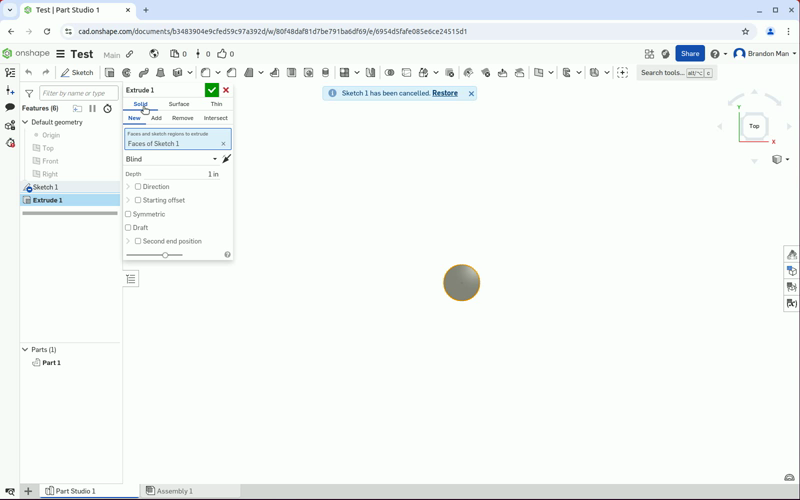
click(143, 106)
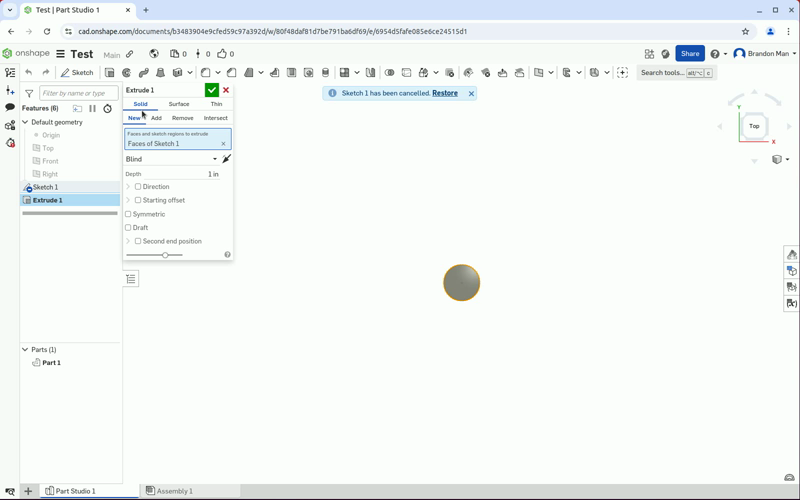
mouse_move(137, 120)
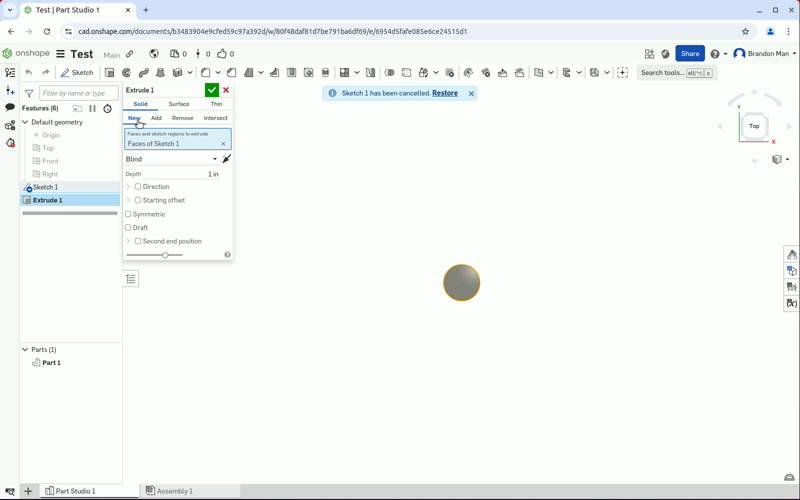
click(137, 120)
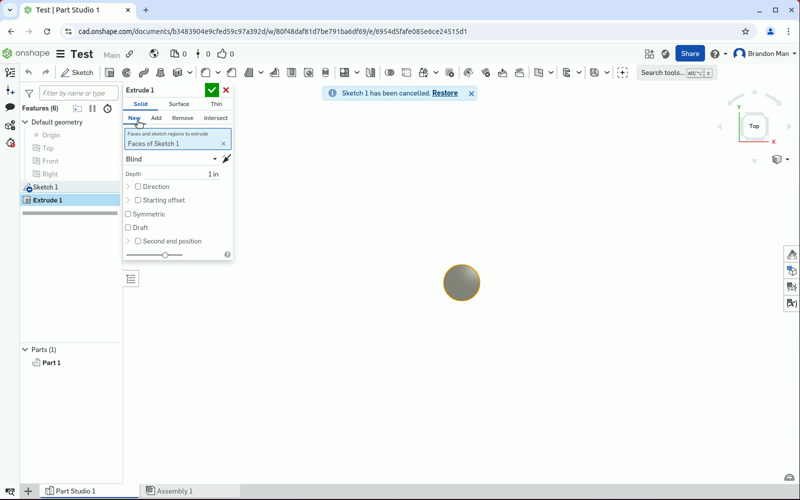
key(tab, 4)
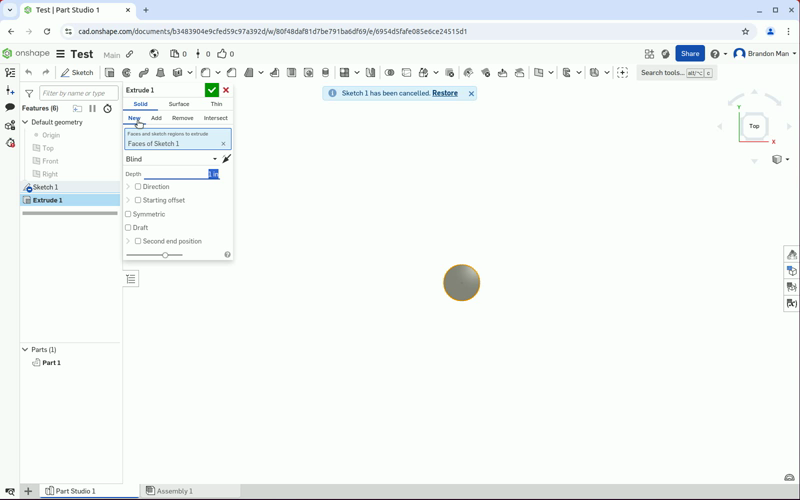
text(14.924)
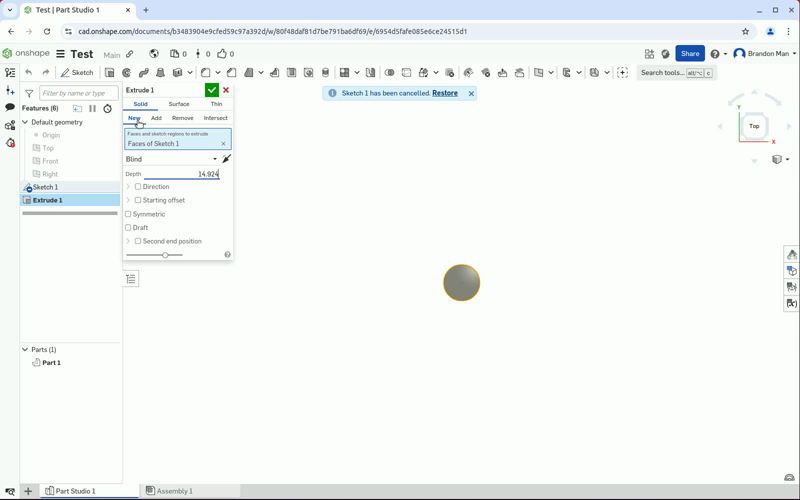
key(enter)
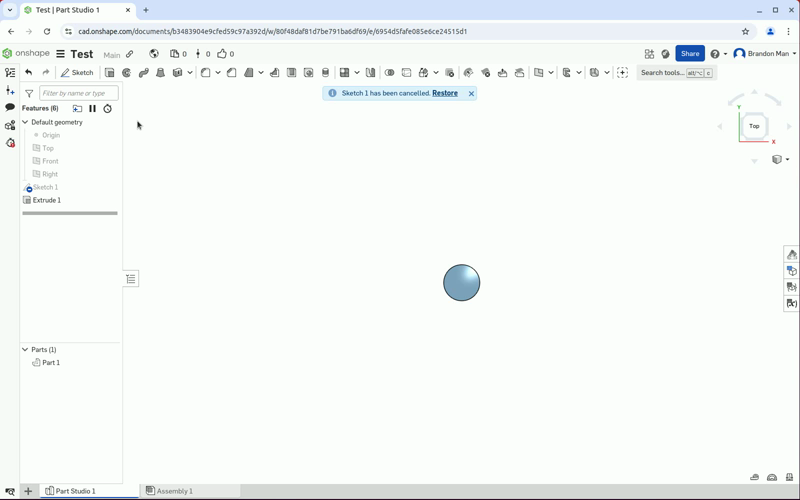
key(shift+h)
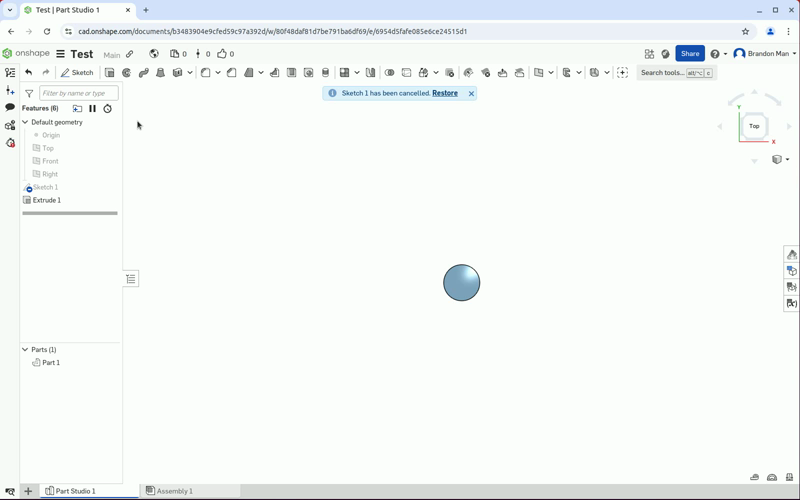
key(shift+h)
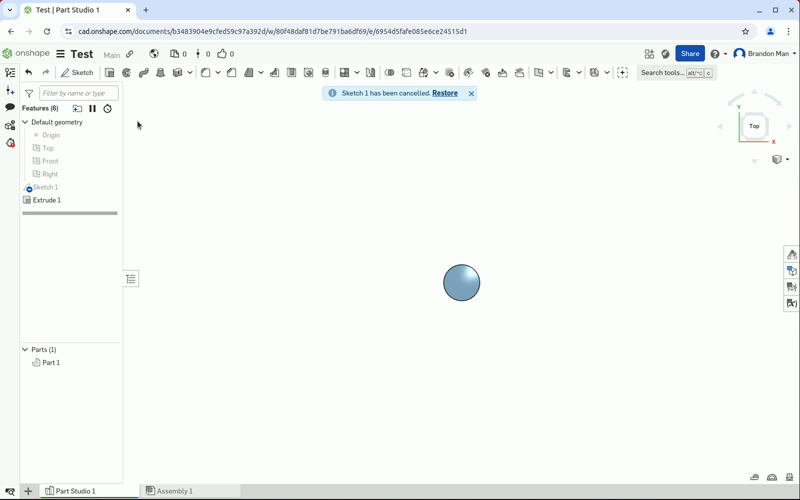
mouse_move(73, 189)
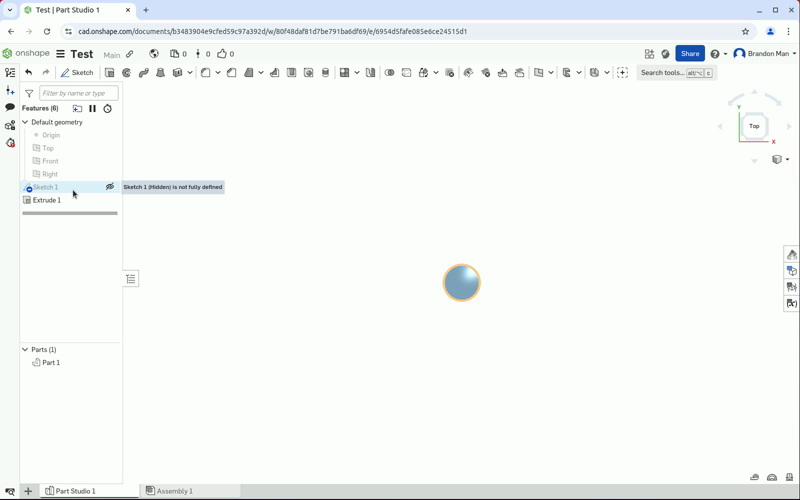
click(73, 189)
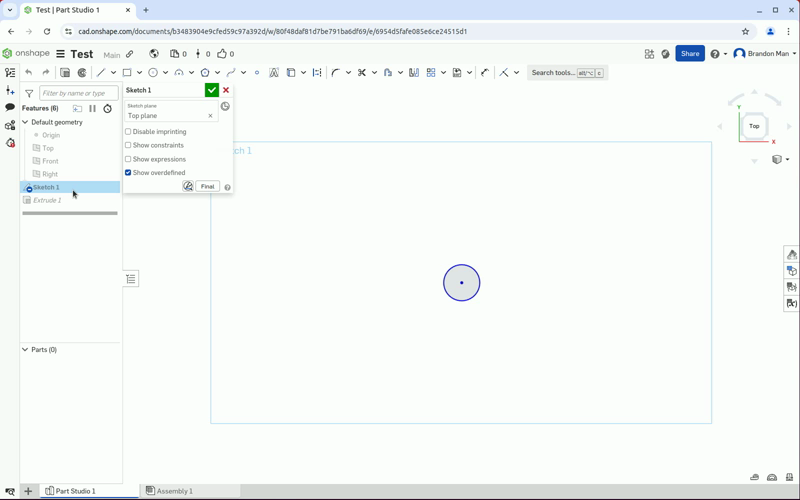
mouse_move(229, 92)
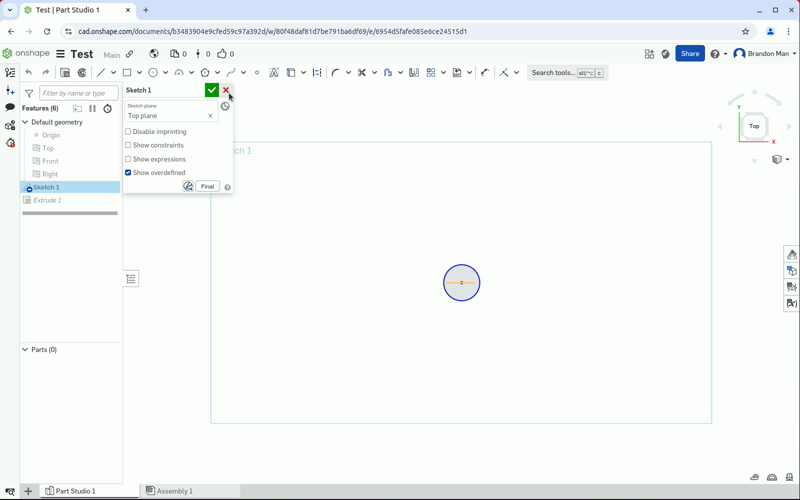
click(229, 92)
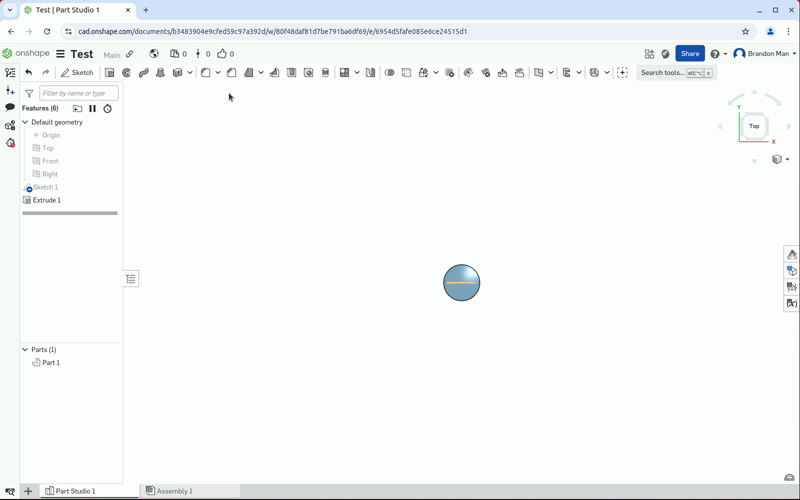
mouse_move(541, 75)
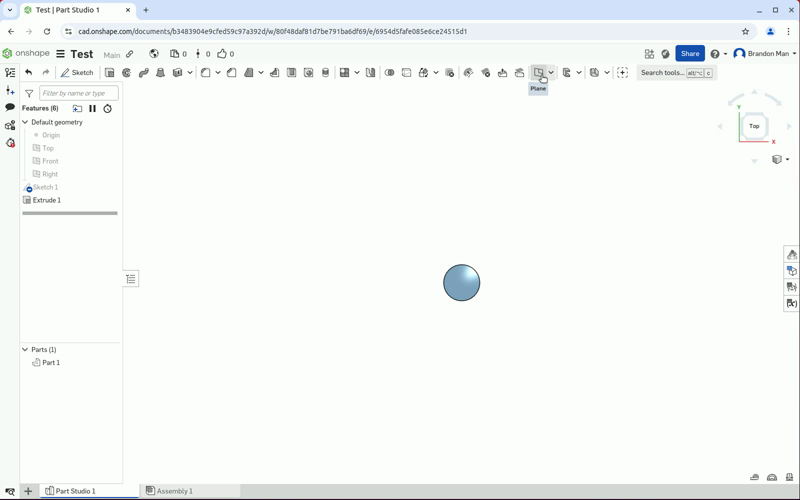
click(541, 75)
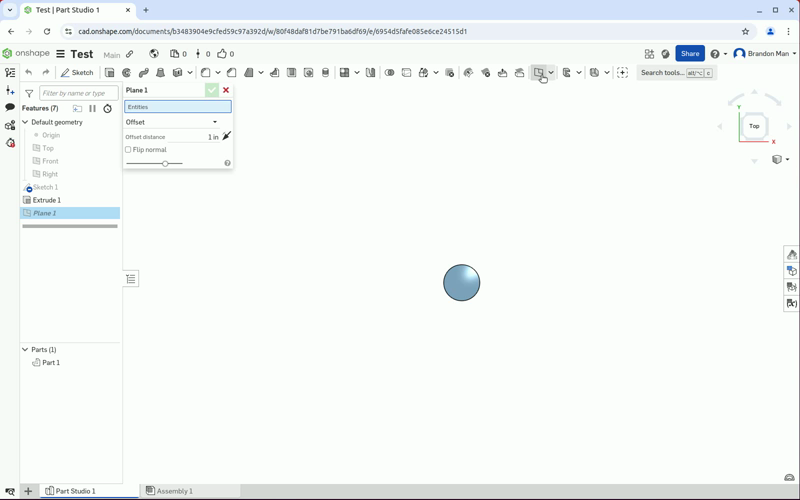
mouse_move(73, 150)
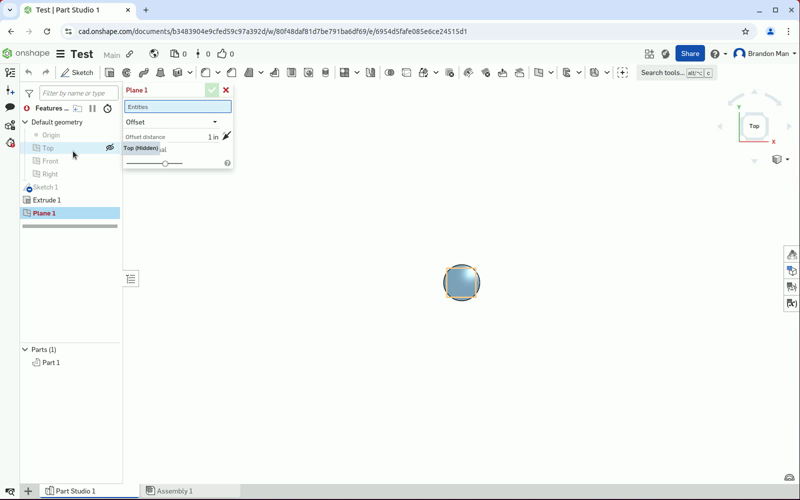
click(73, 150)
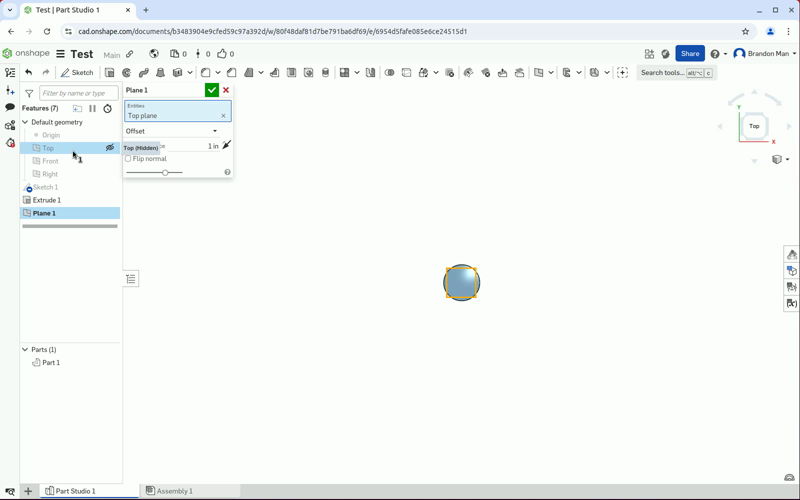
key(tab, 2)
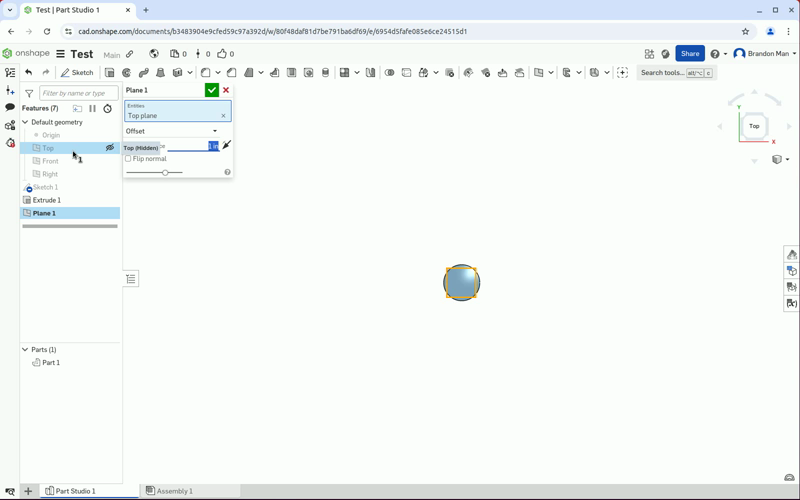
text(14.913)
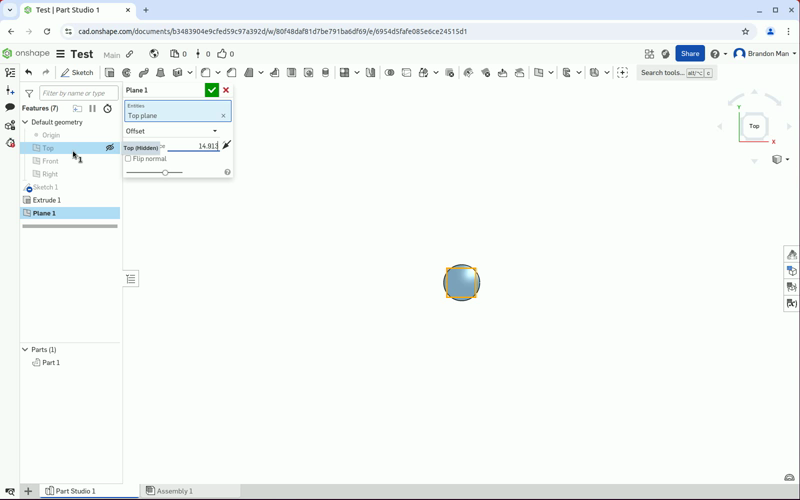
key(enter, 2)
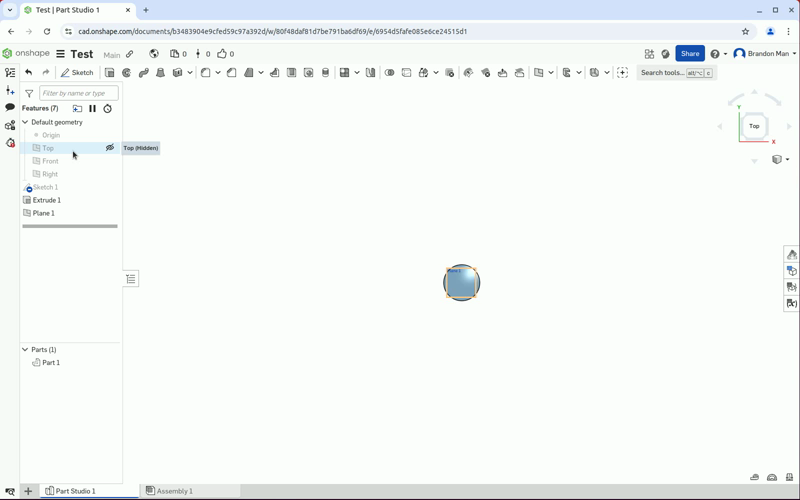
key(shift+s)
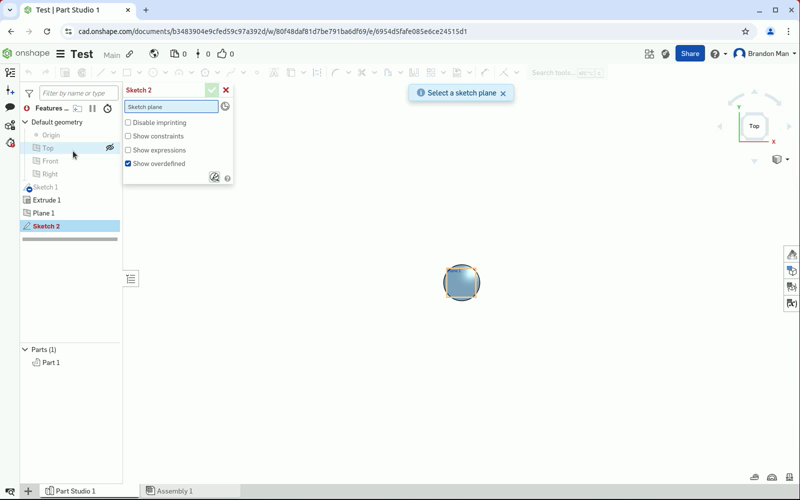
mouse_move(73, 215)
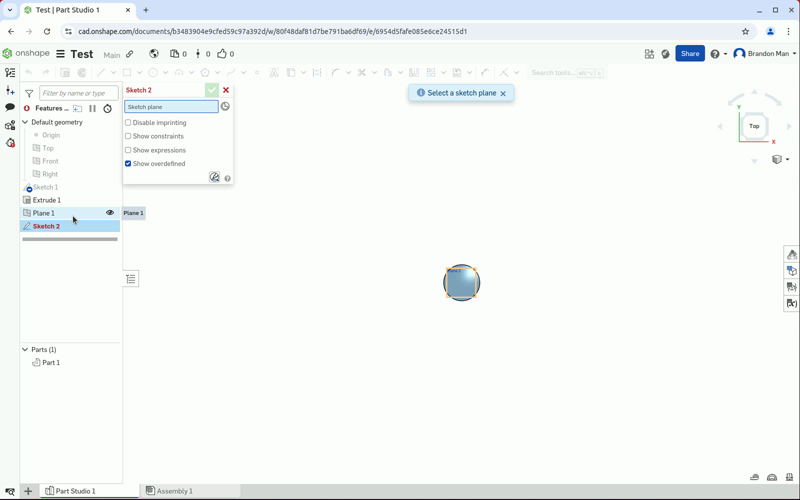
click(73, 215)
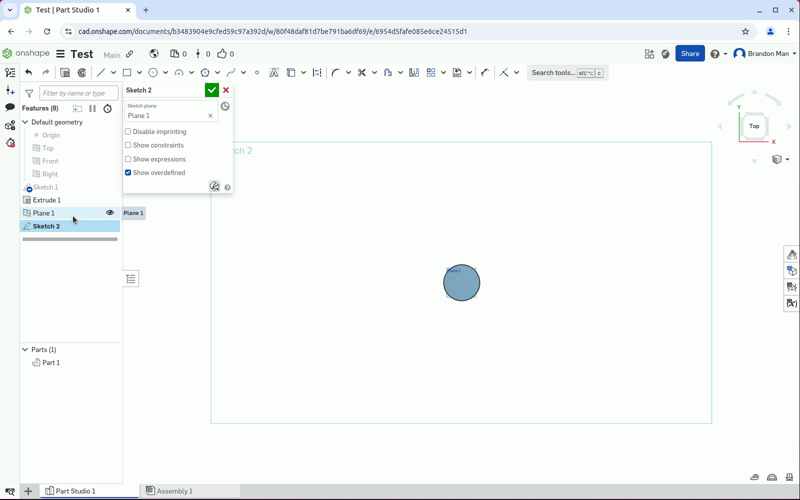
mouse_move(73, 352)
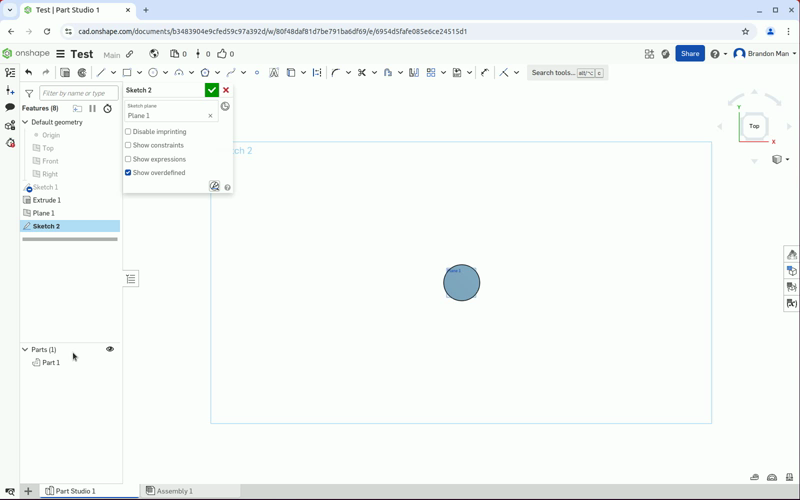
key(y)
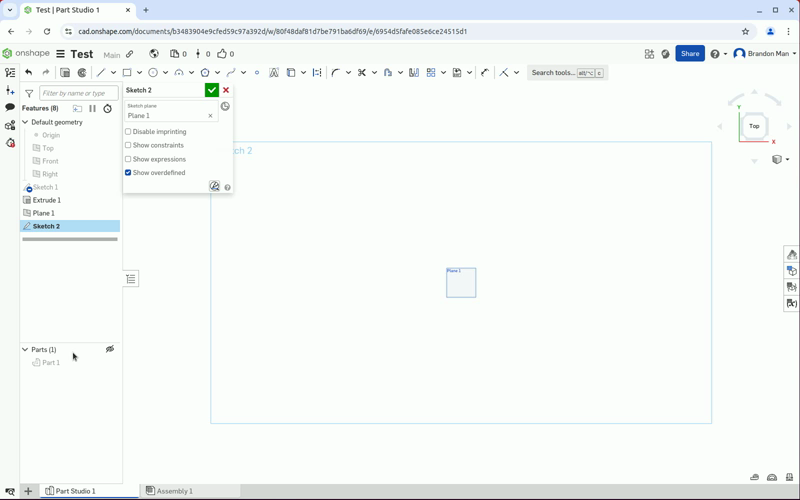
key(c)
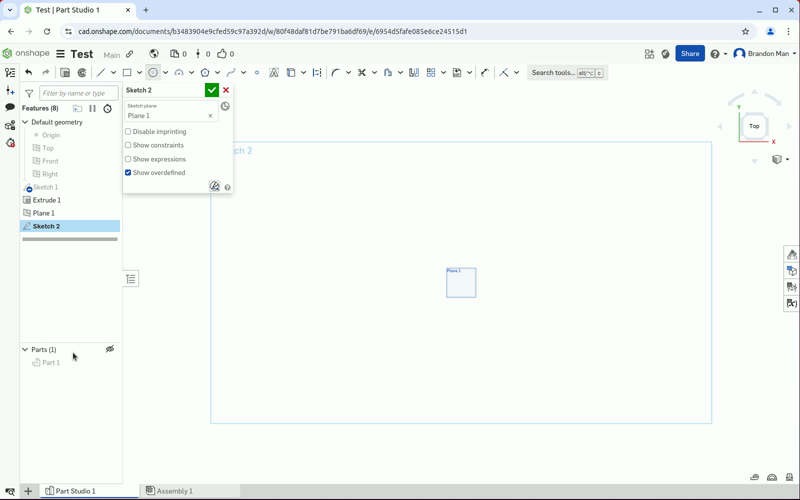
key_down(shift)
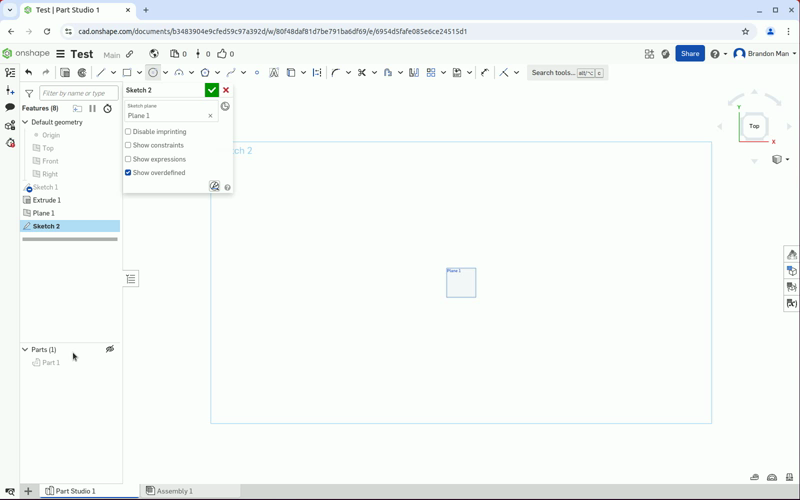
mouse_move(461, 282)
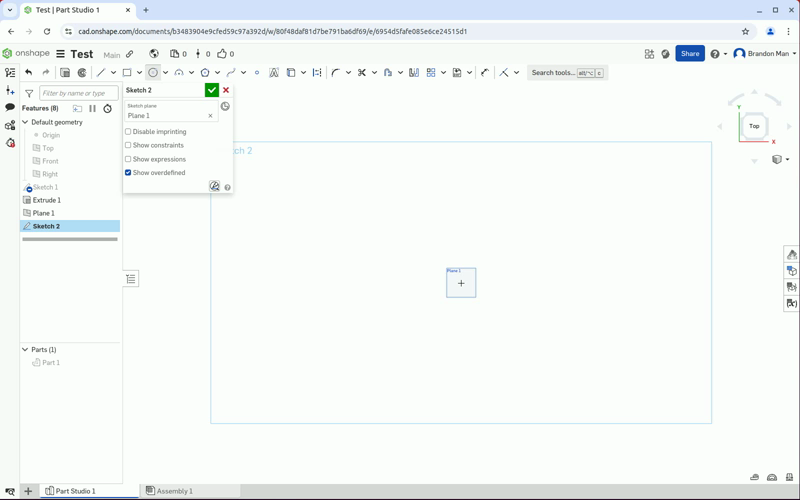
click(461, 282)
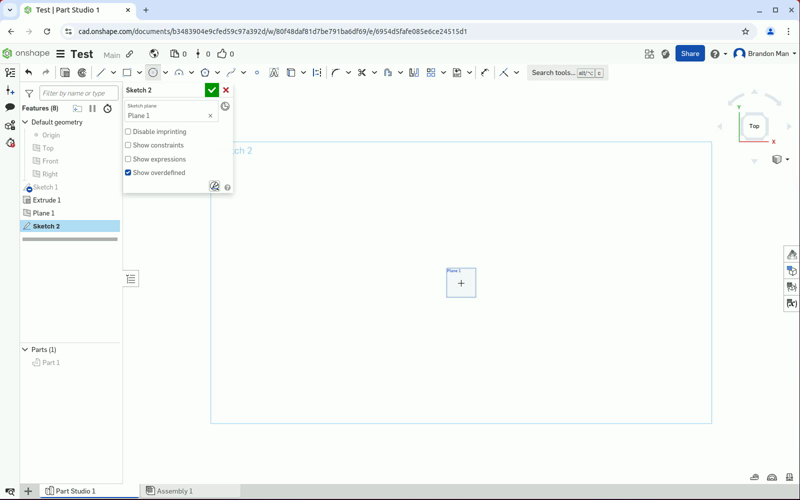
key_up(shift)
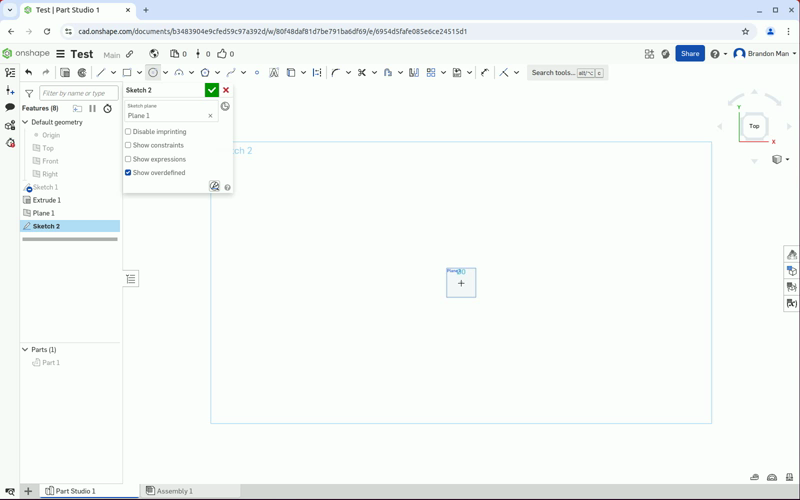
mouse_move(471, 282)
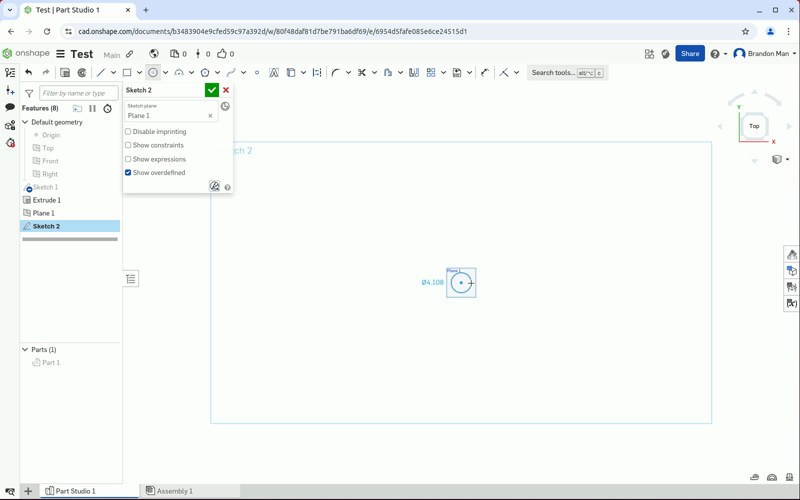
click(471, 282)
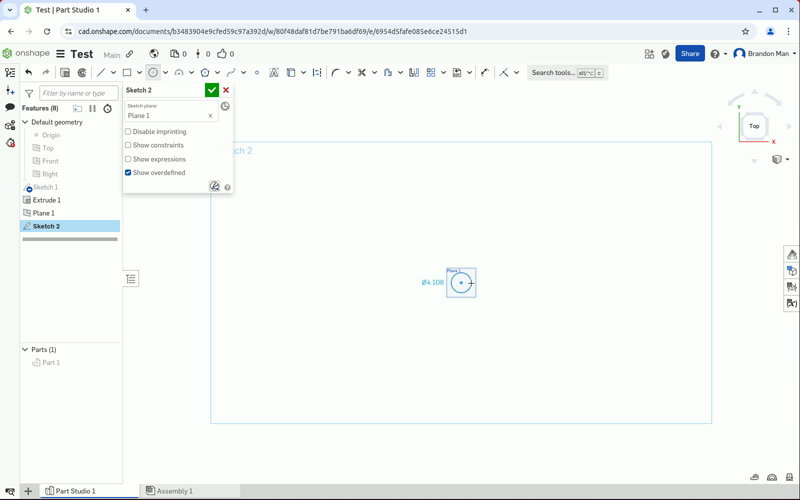
key(esc)
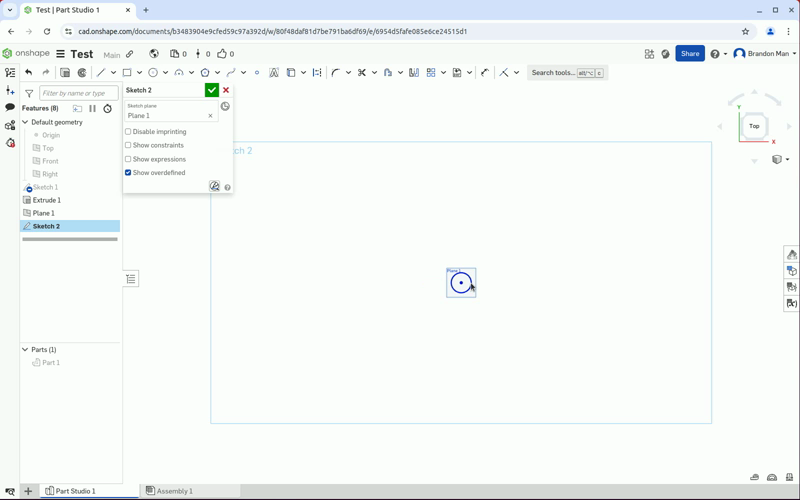
mouse_move(470, 281)
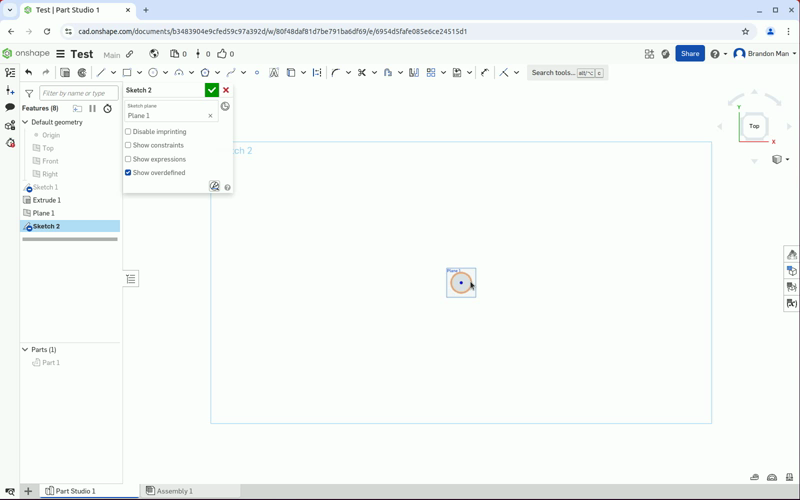
scroll(6)
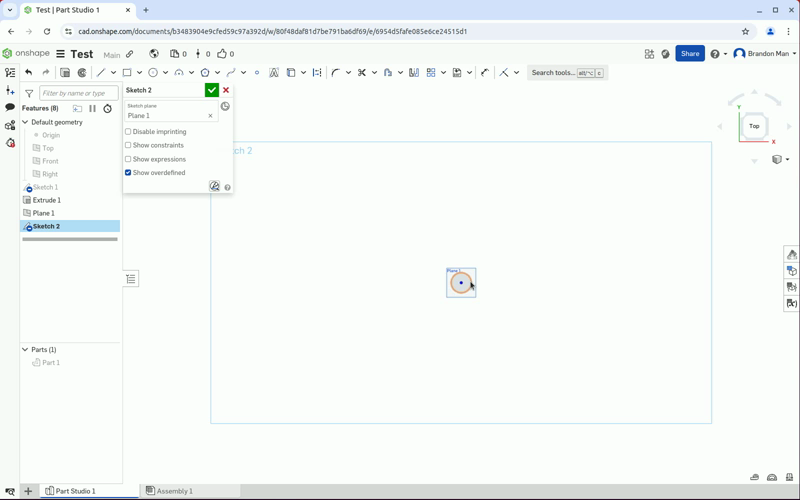
scroll(6)
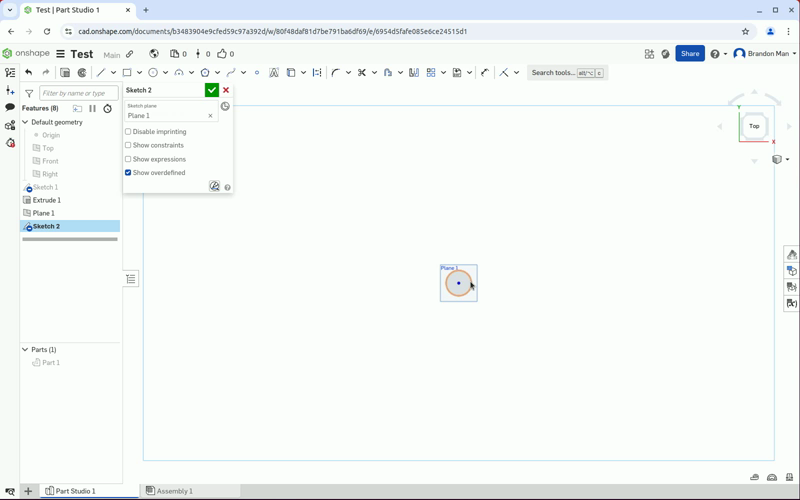
scroll(6)
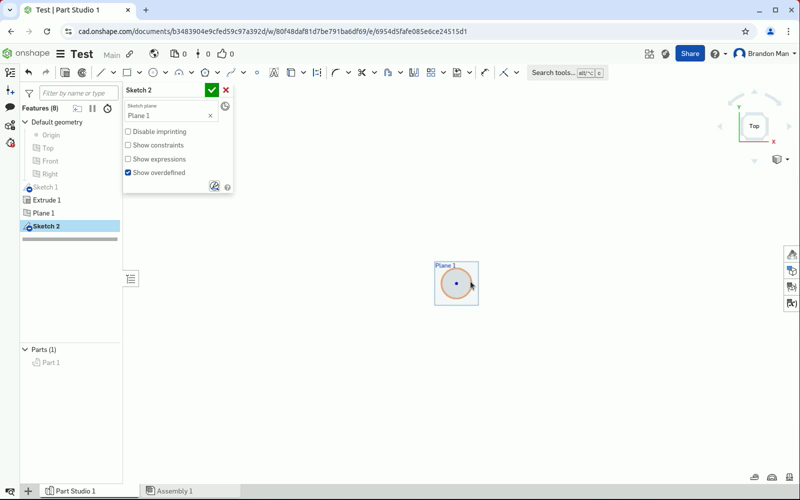
scroll(6)
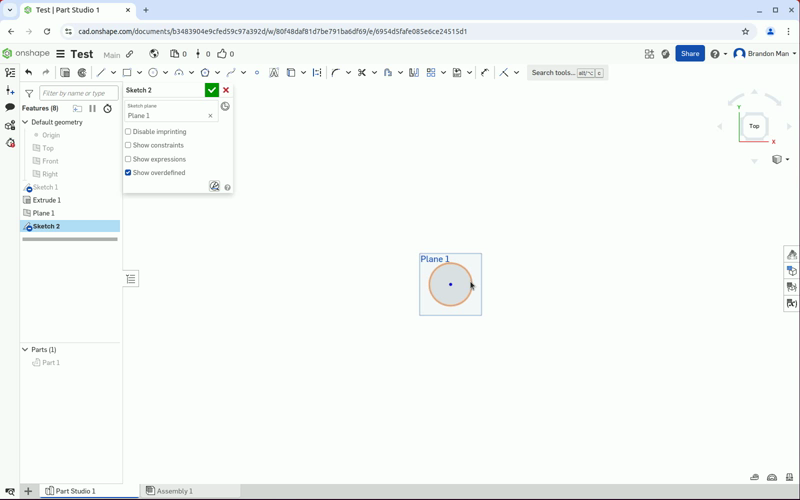
scroll(6)
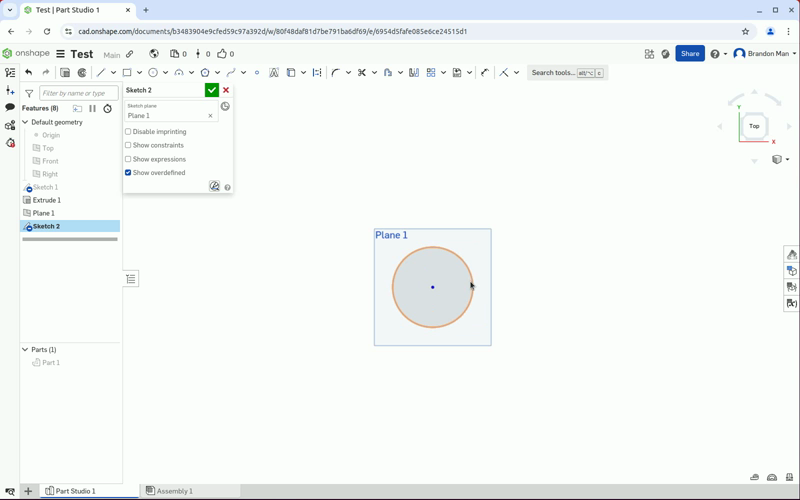
scroll(6)
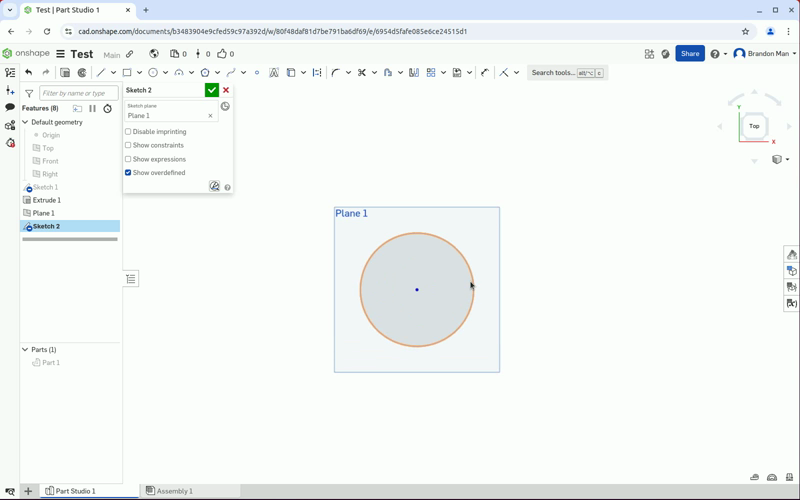
scroll(6)
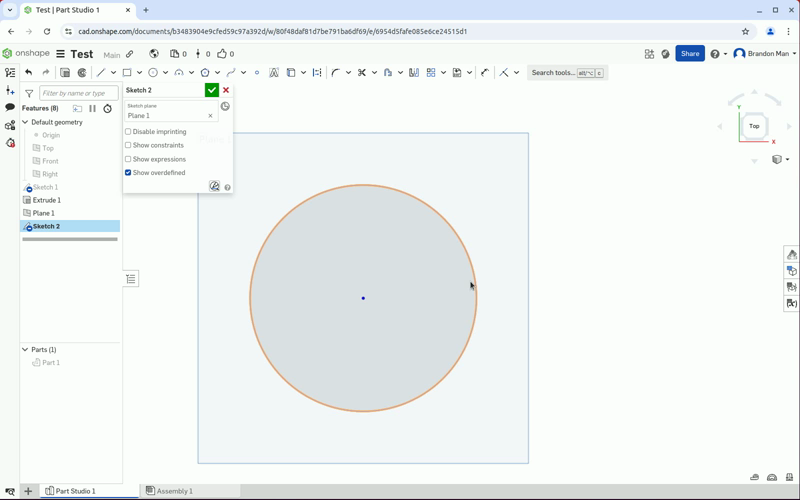
click(470, 281)
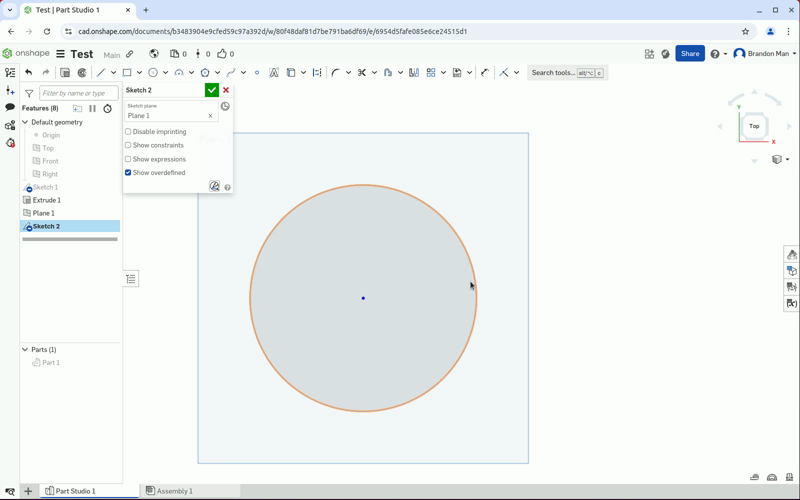
scroll(-6)
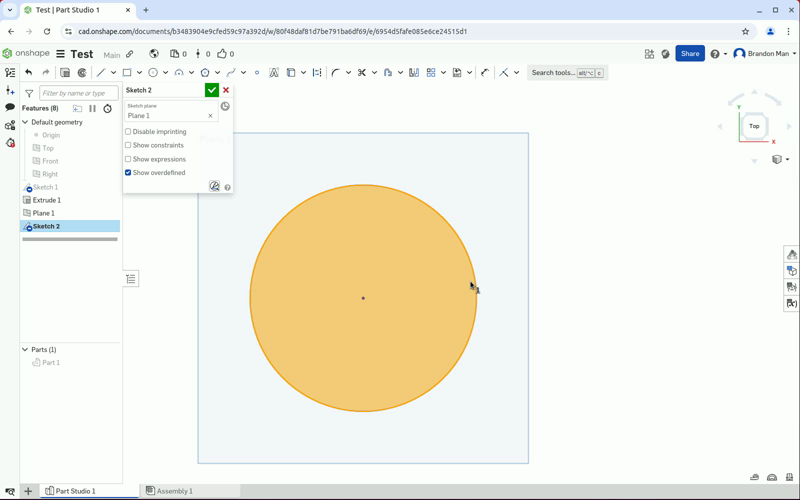
scroll(-6)
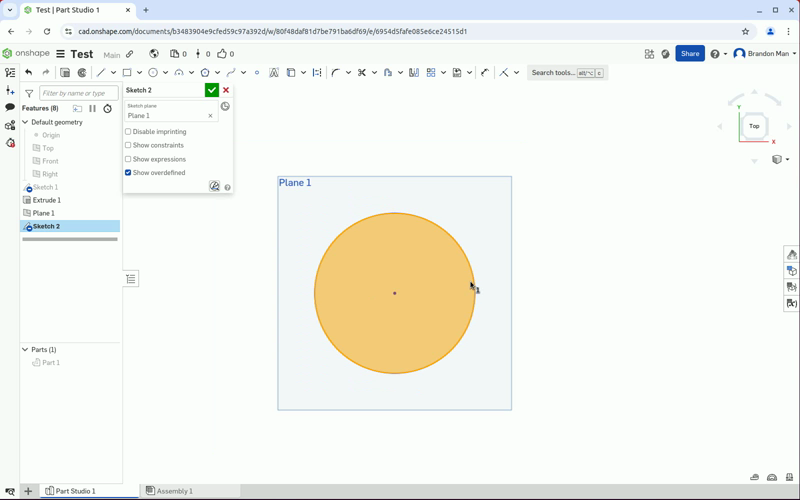
scroll(-6)
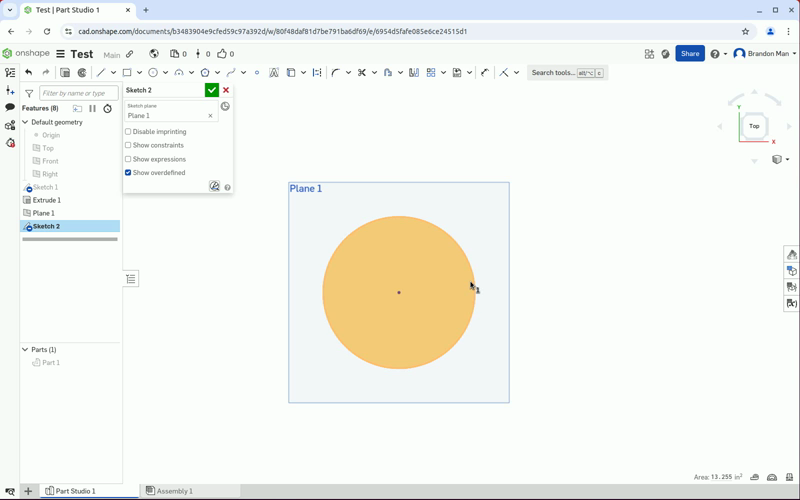
scroll(-6)
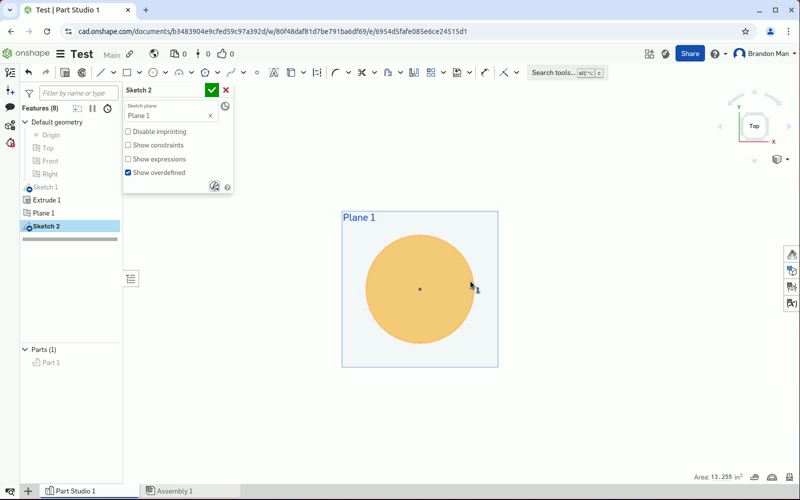
scroll(-6)
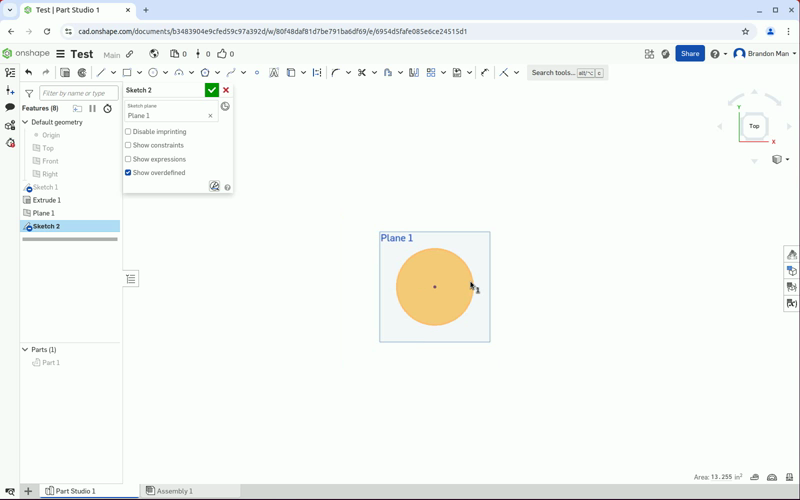
scroll(-6)
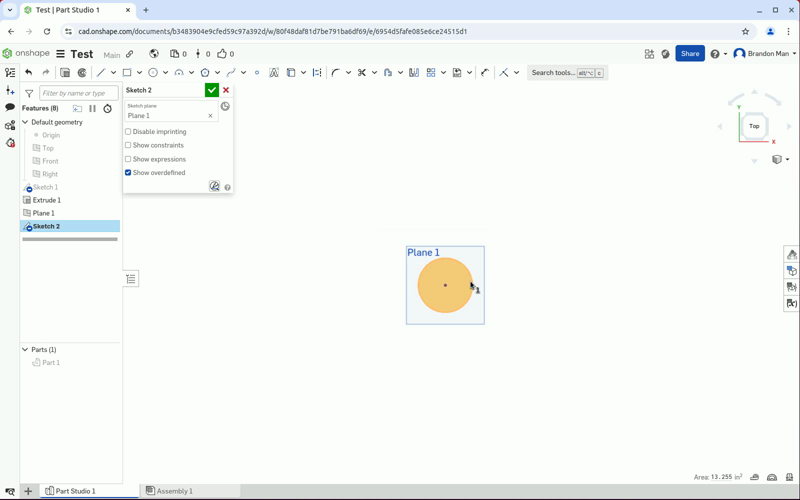
scroll(-6)
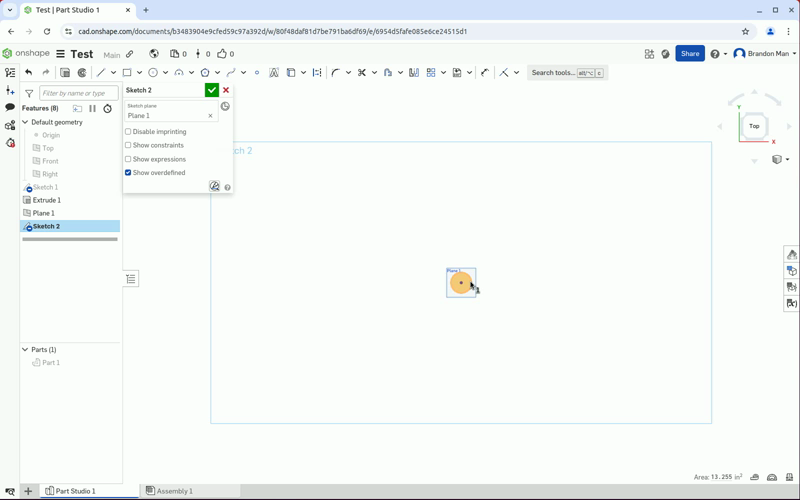
mouse_move(73, 352)
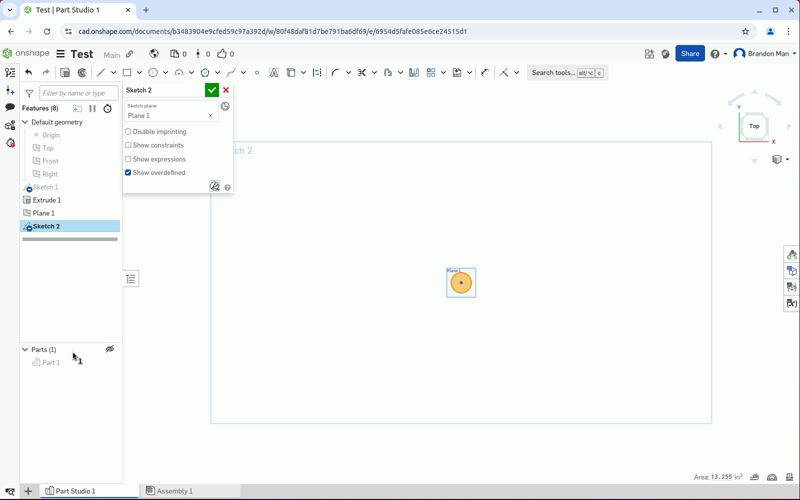
key(shift+y)
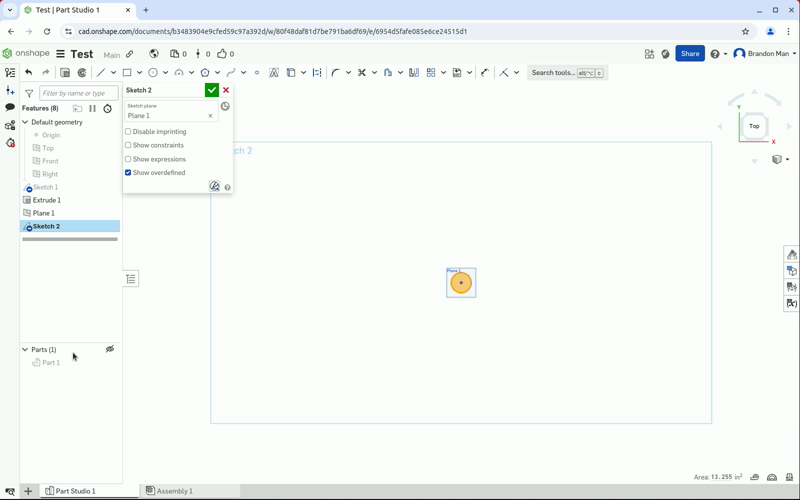
key(shift+e)
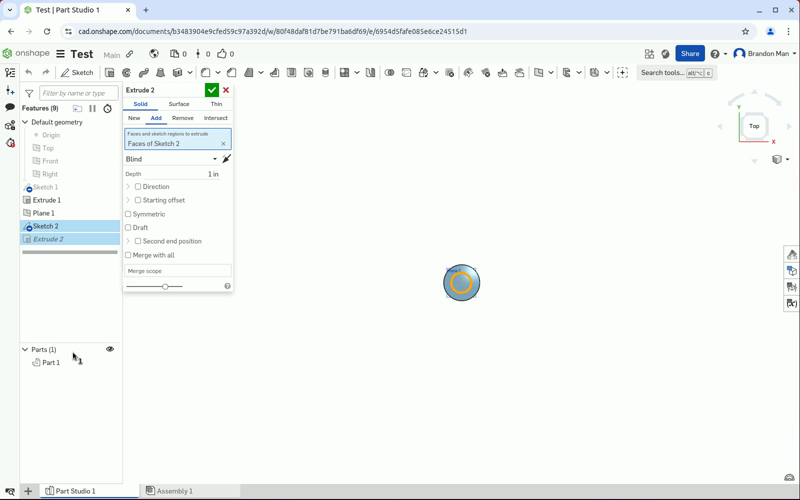
mouse_move(143, 106)
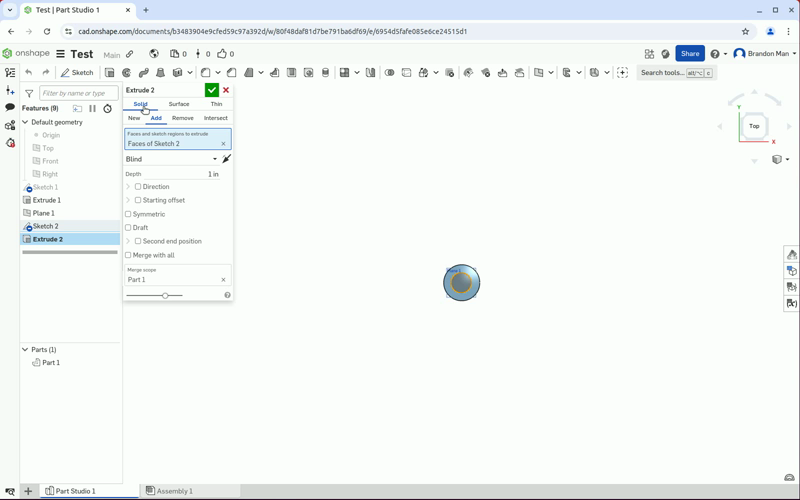
click(143, 106)
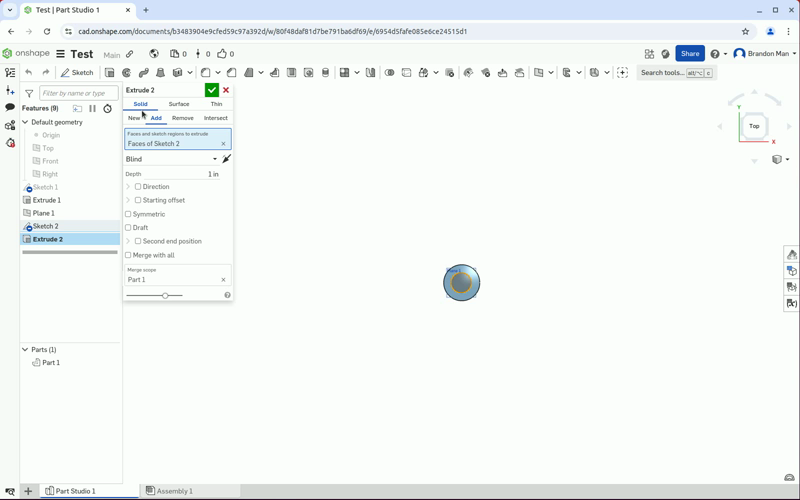
mouse_move(137, 120)
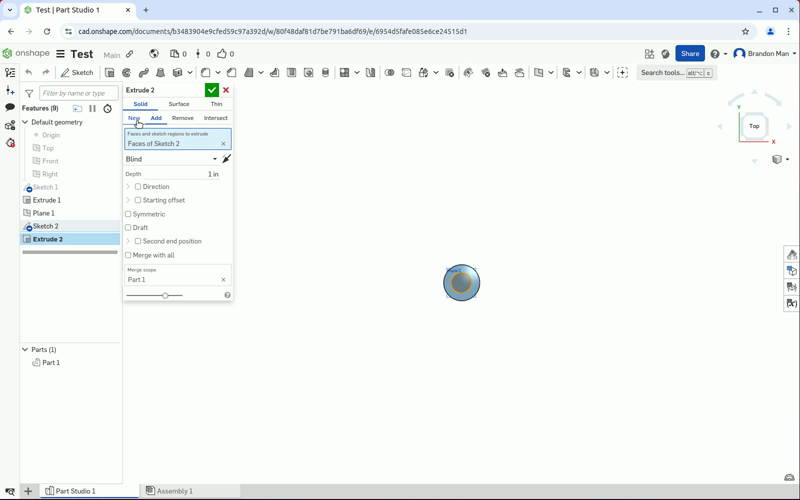
click(137, 120)
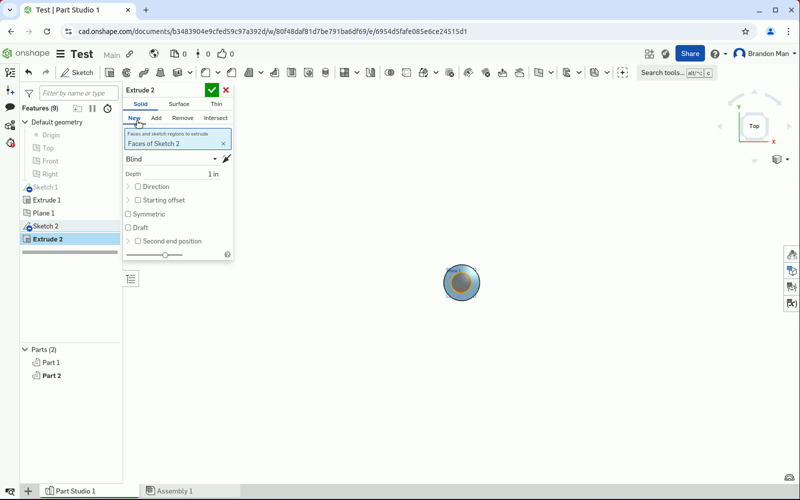
key(tab, 4)
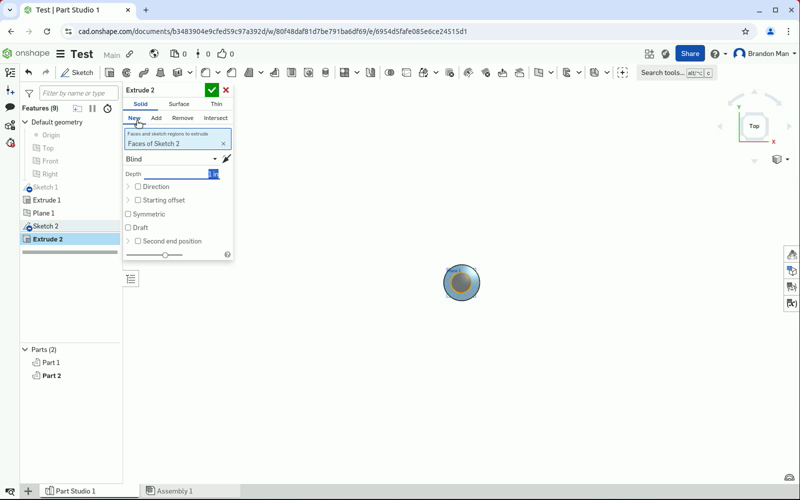
text(8.184)
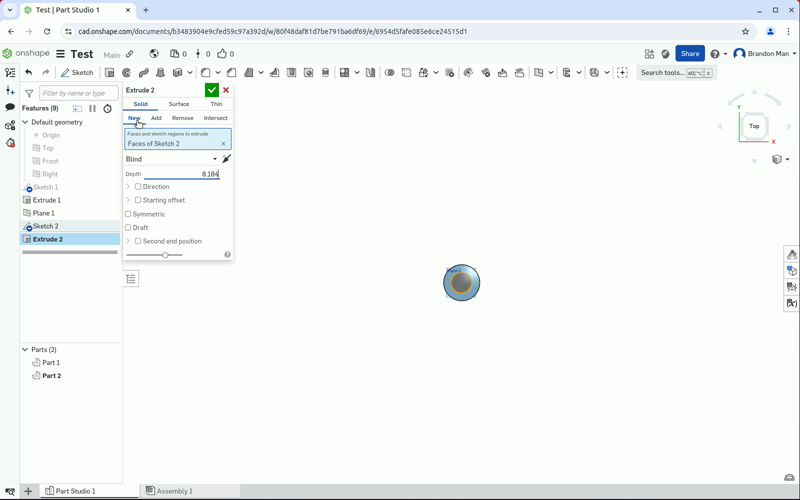
key(enter)
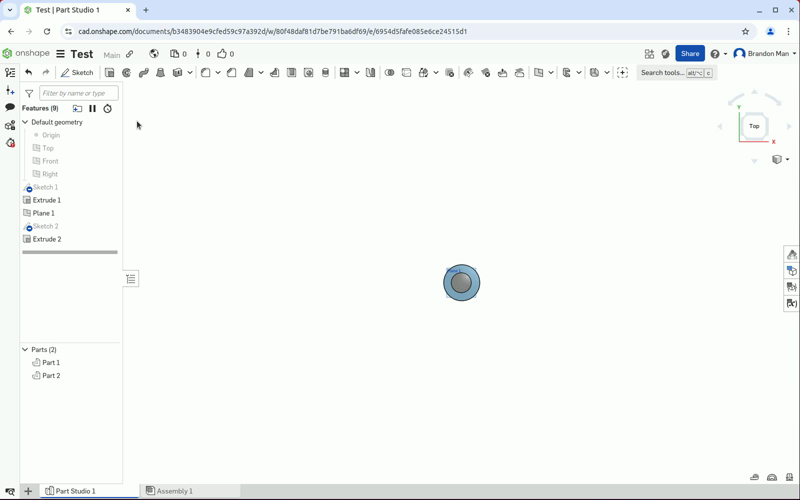
key(shift+h)
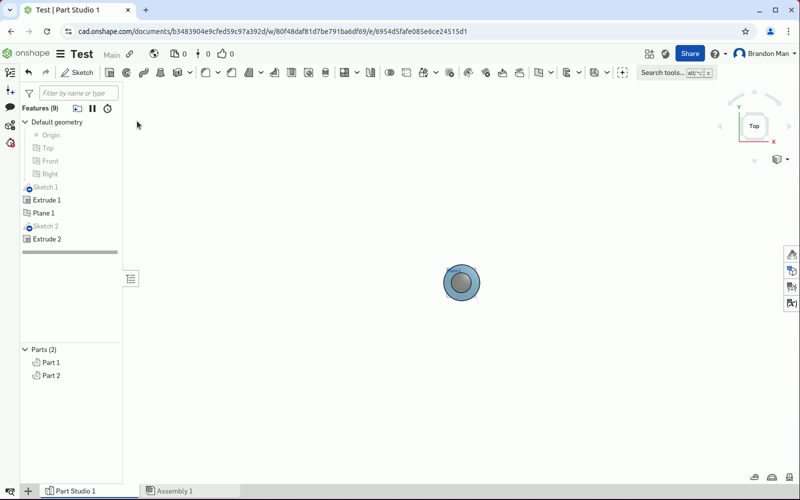
key(shift+h)
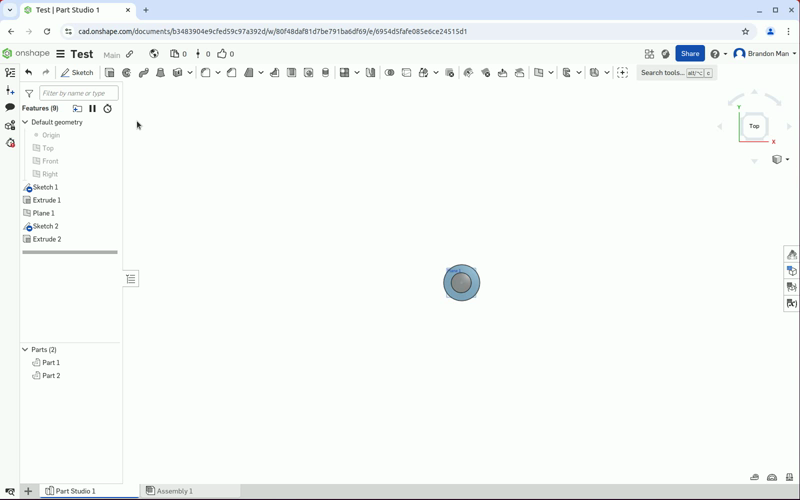
key(shift+7)
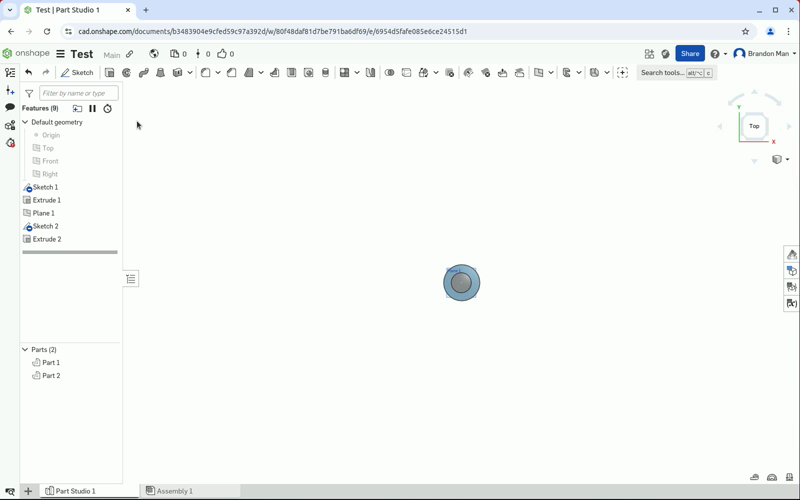
key(up, 3)
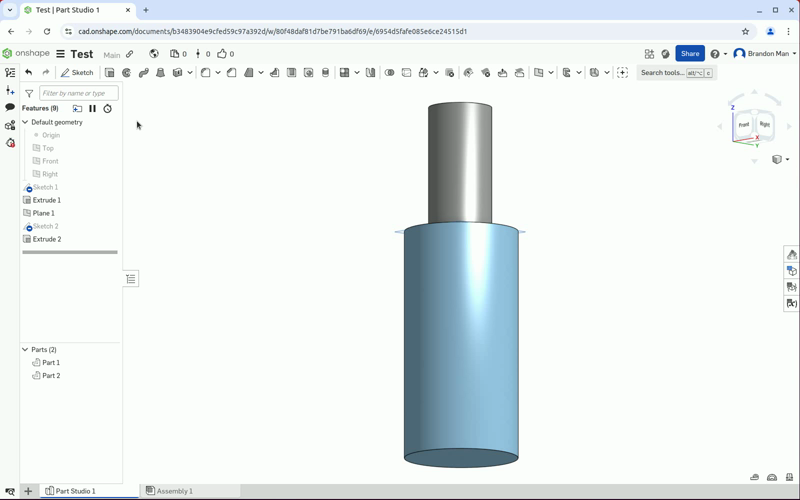
key(left, 3)
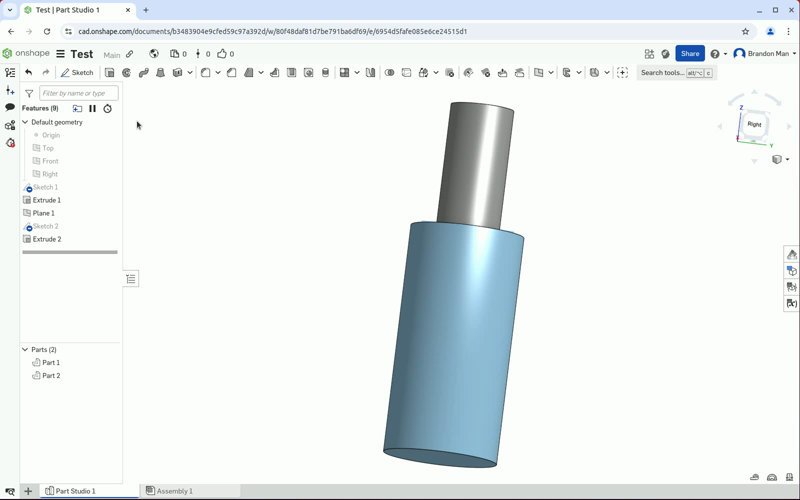
key(right, 3)
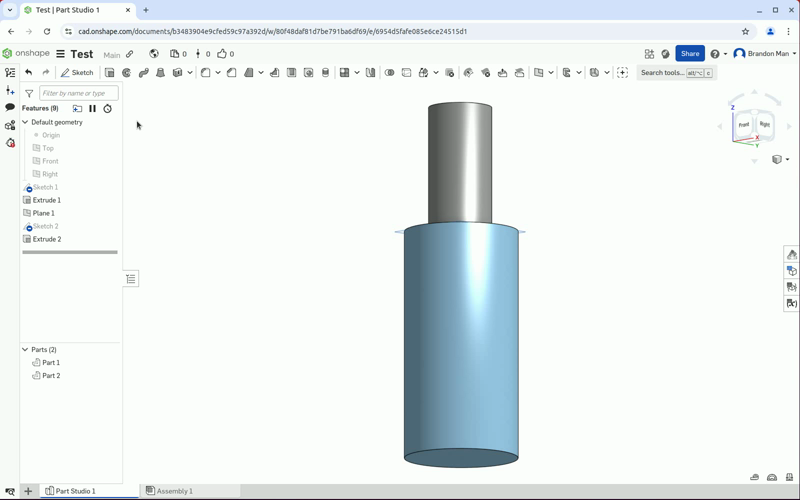
key(down, 3)
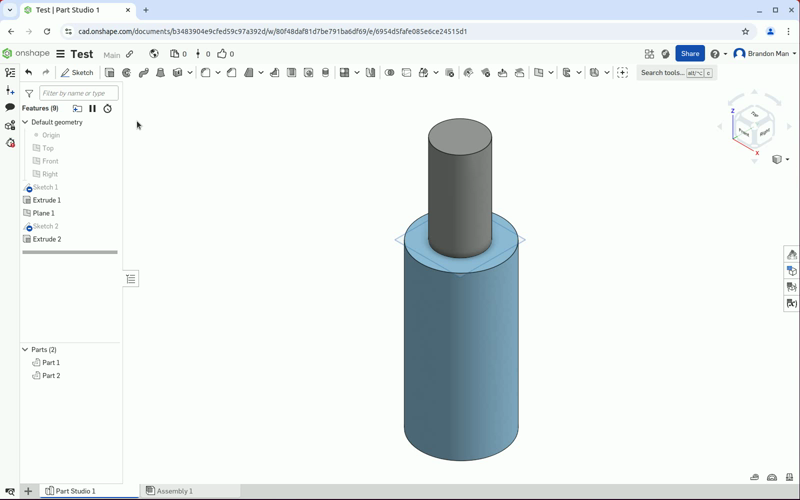
mouse_move(73, 189)
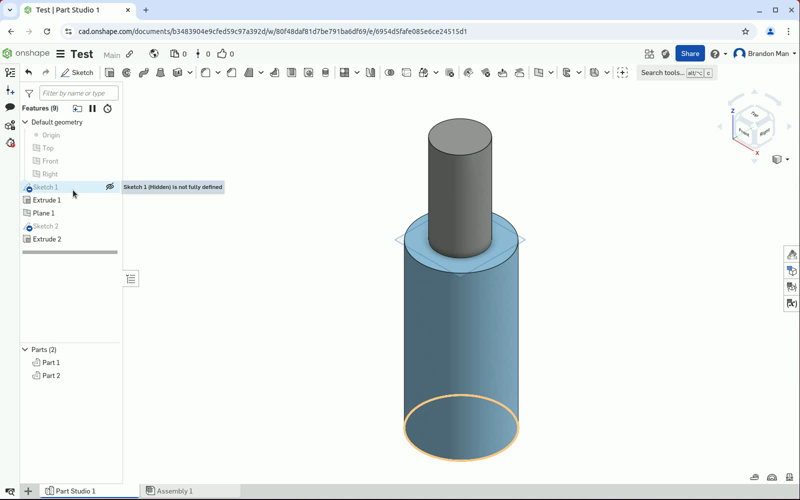
click(73, 189)